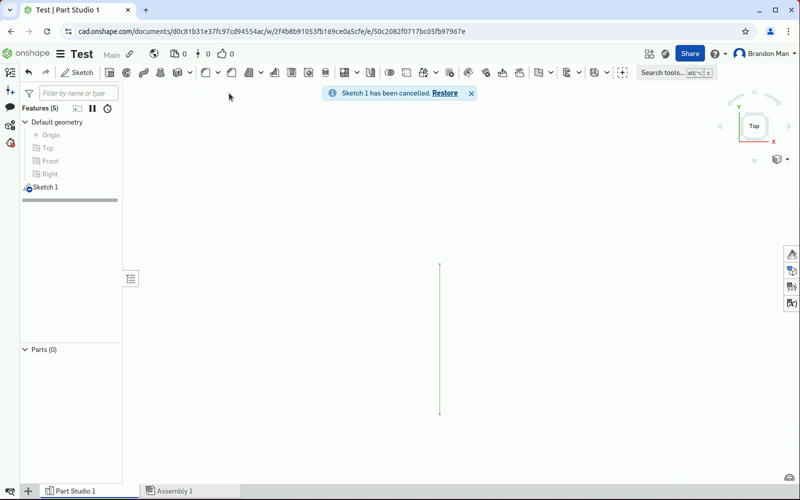
key(shift+h)
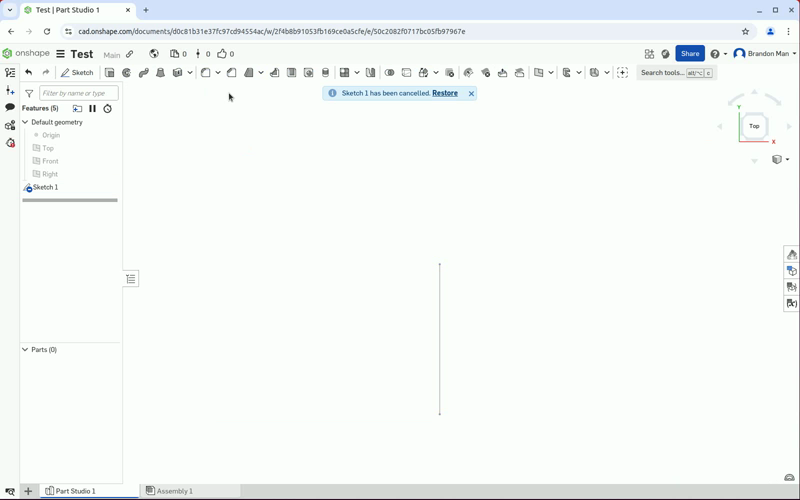
key(shift+s)
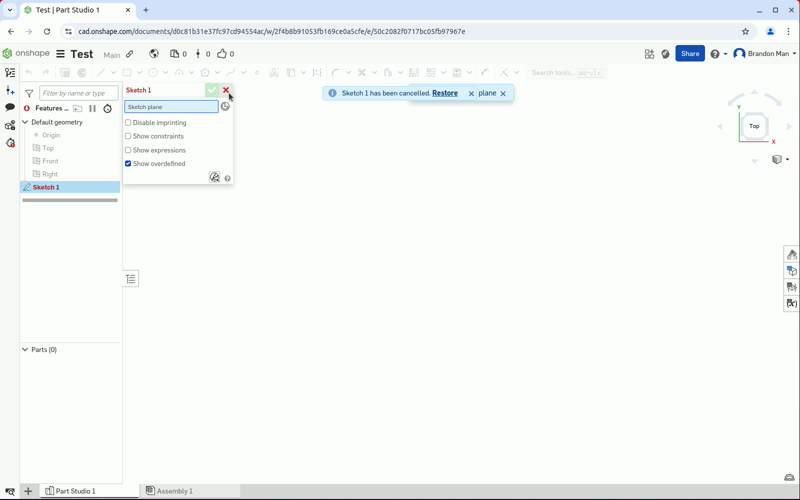
mouse_move(73, 150)
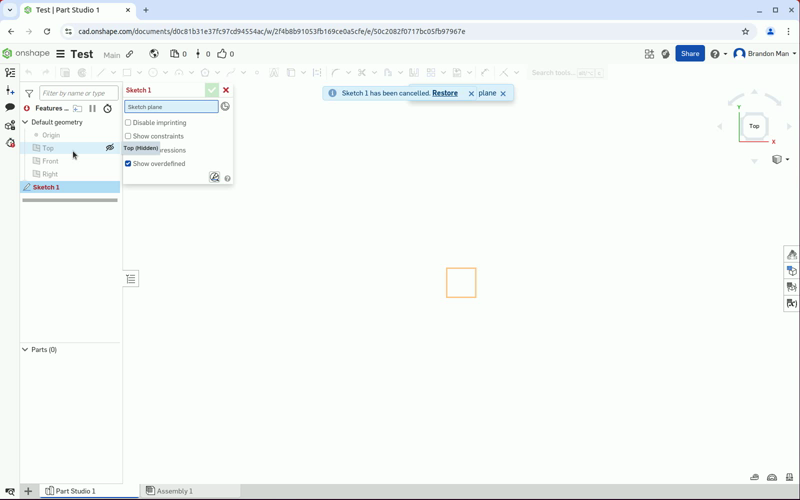
click(73, 150)
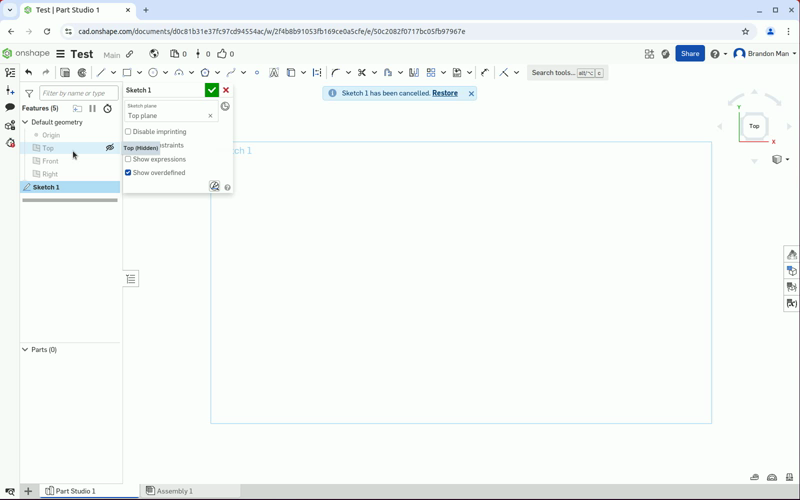
mouse_move(73, 352)
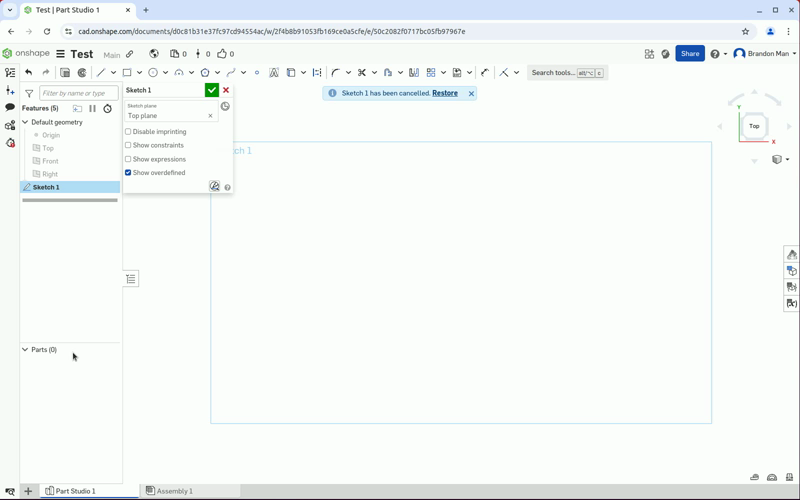
key(y)
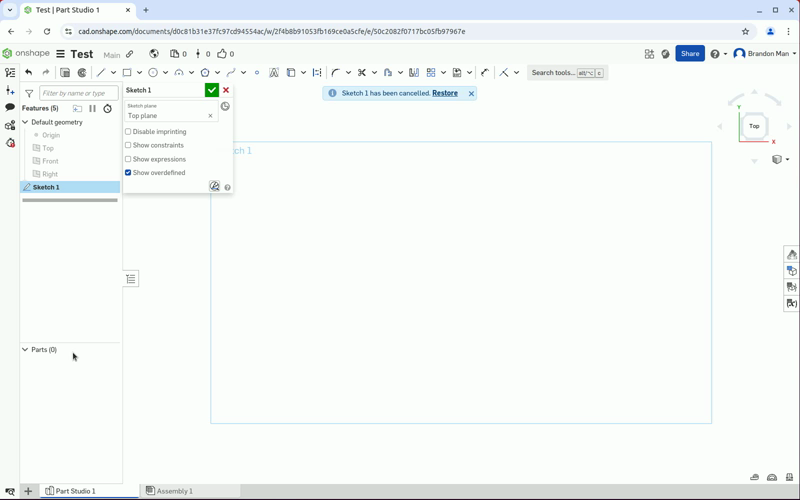
key(c)
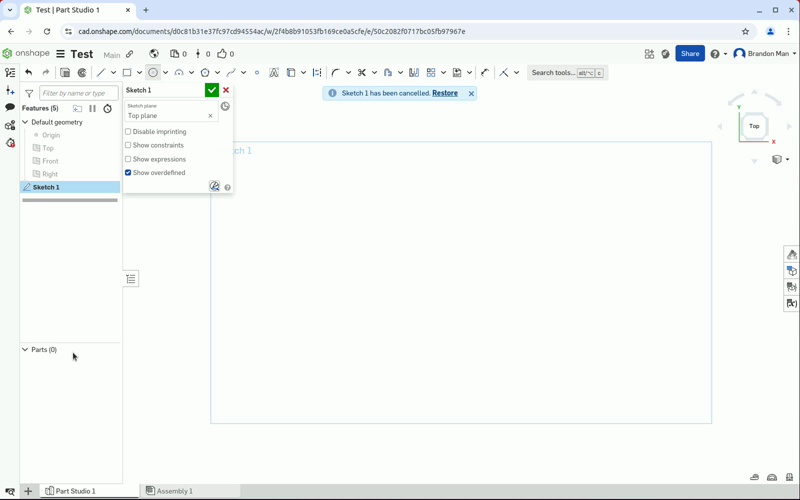
key_down(shift)
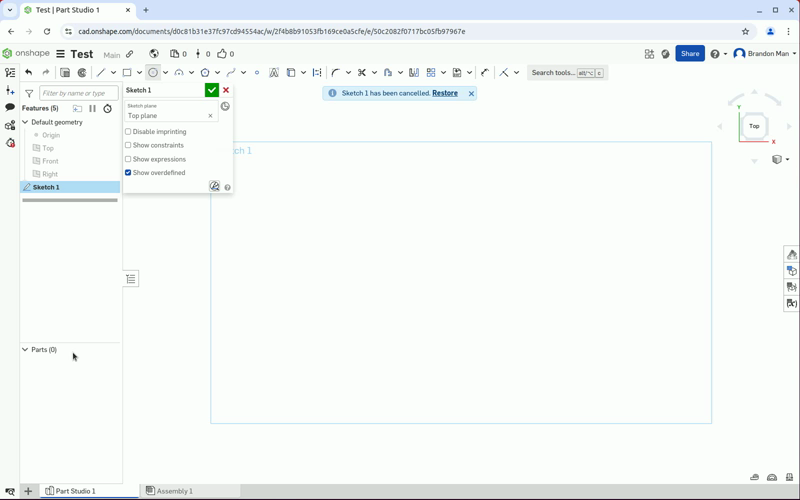
mouse_move(461, 282)
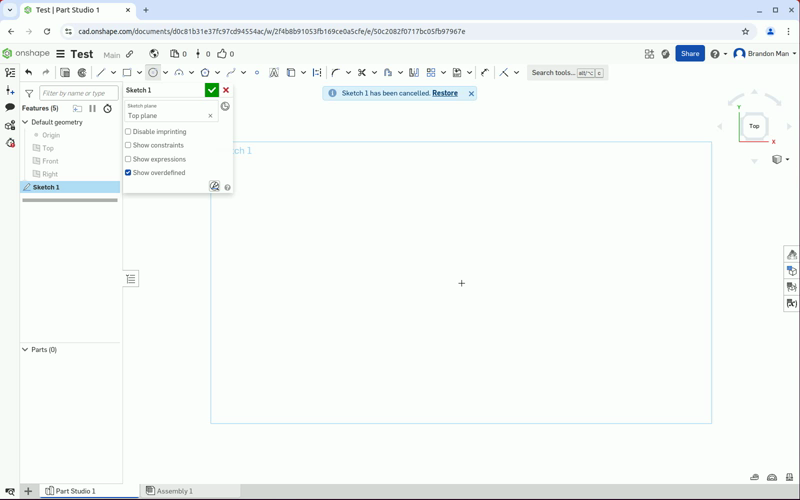
click(461, 282)
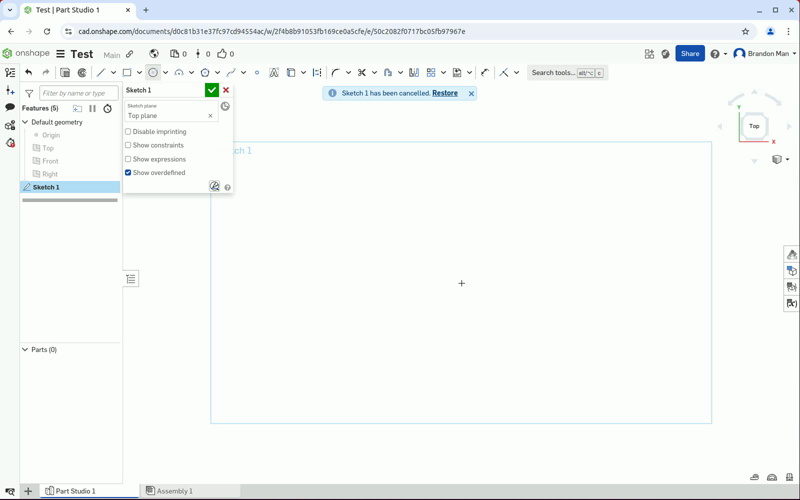
key_up(shift)
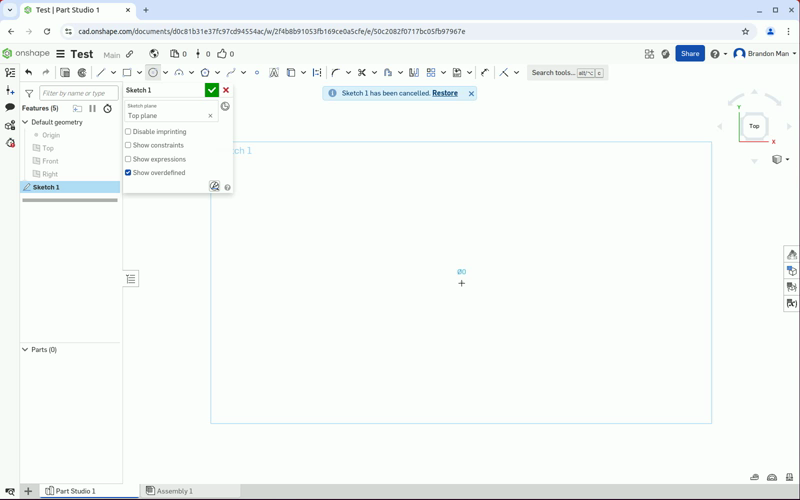
mouse_move(507, 282)
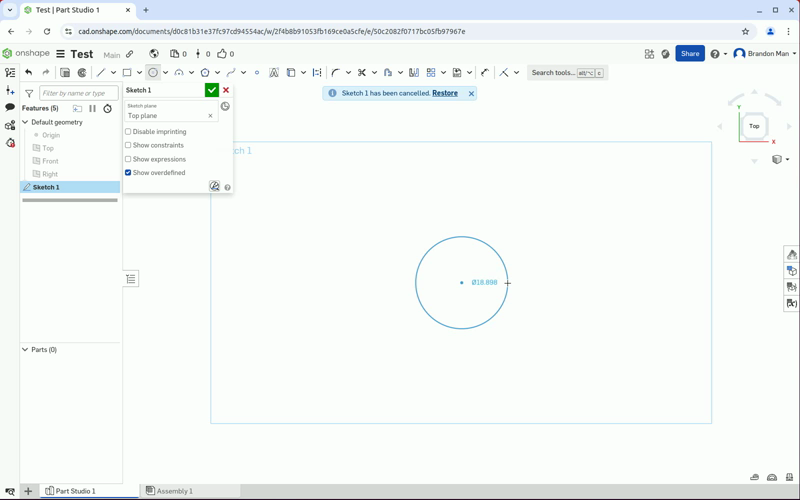
click(507, 282)
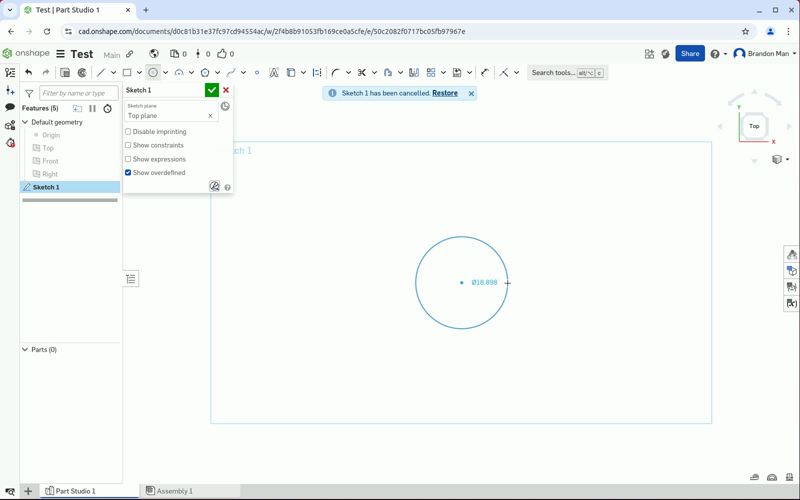
key(esc)
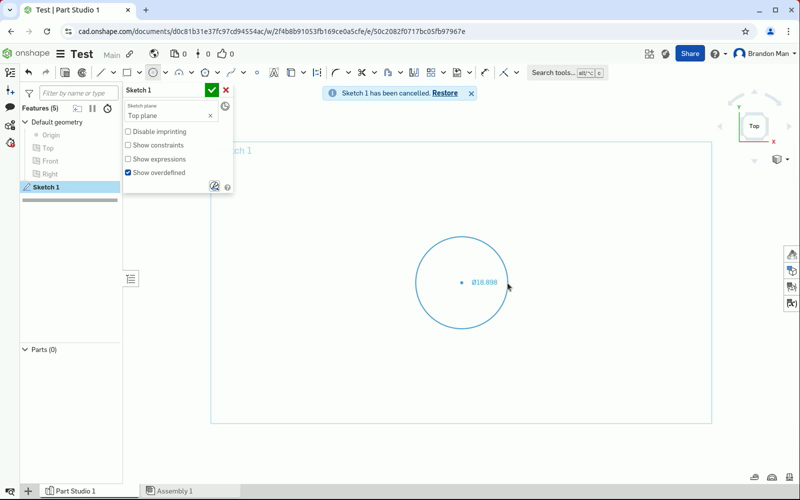
mouse_move(465, 281)
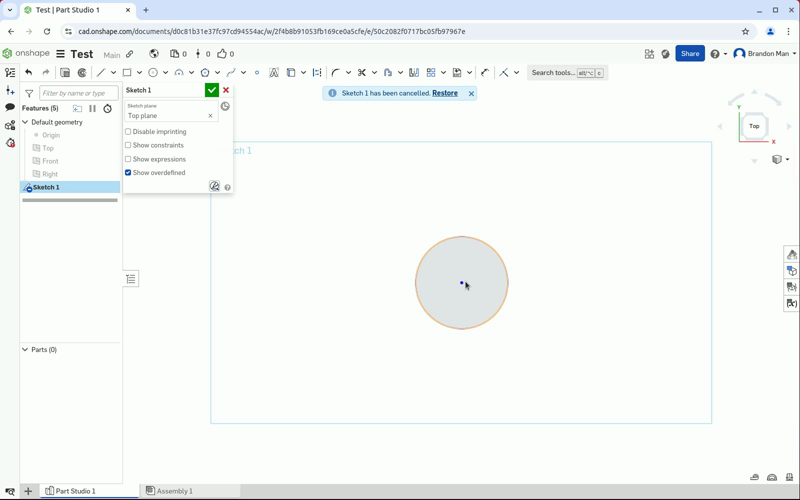
click(465, 281)
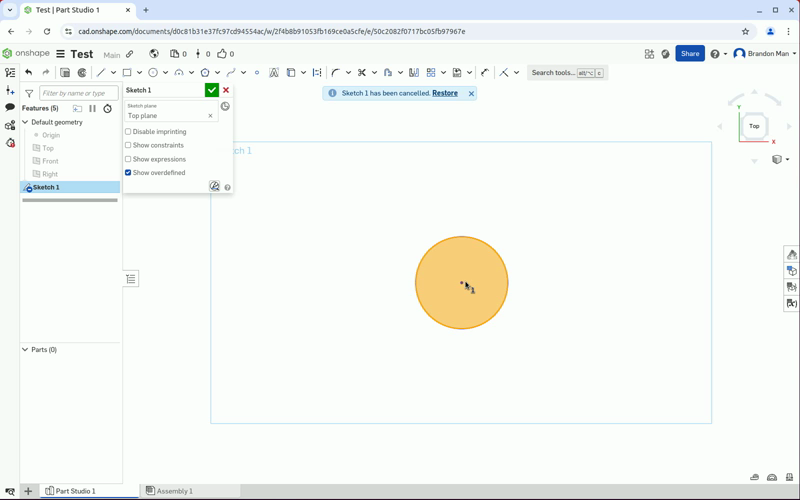
mouse_move(73, 352)
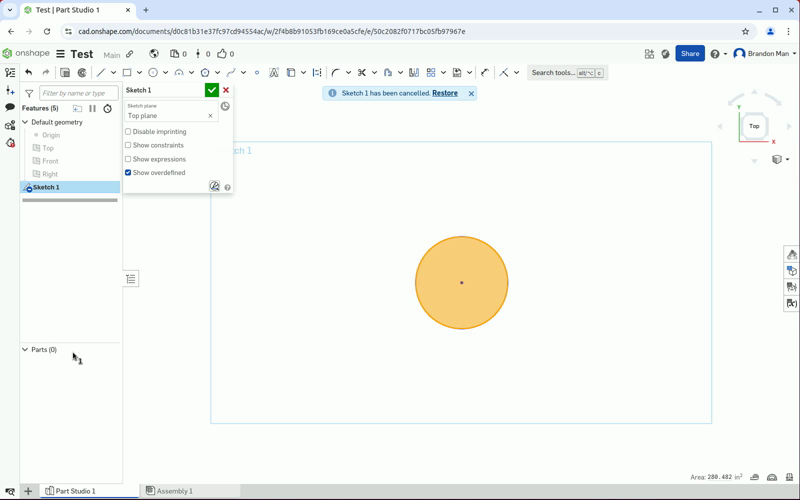
key(shift+y)
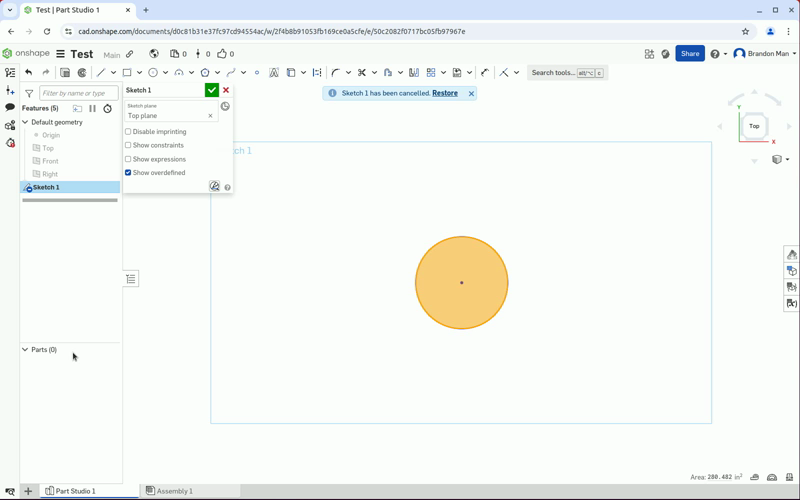
key(shift+e)
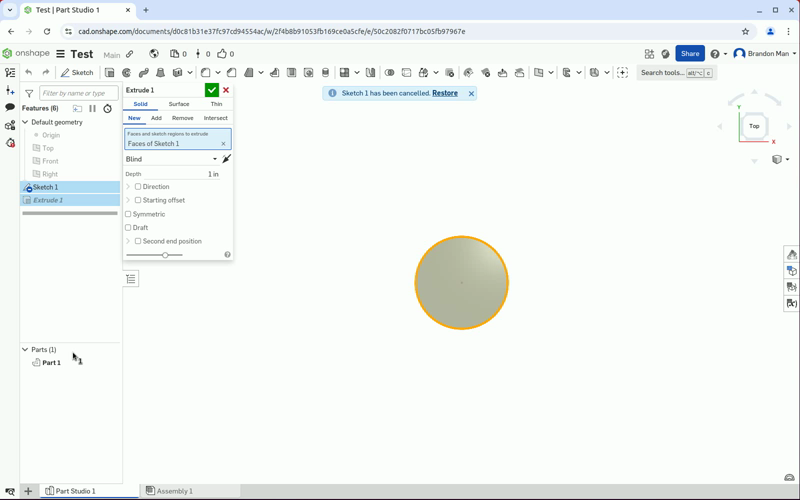
mouse_move(143, 106)
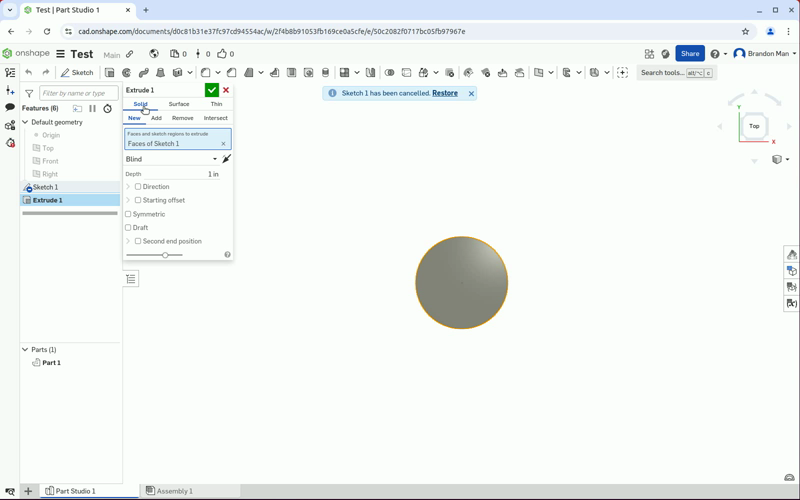
click(143, 106)
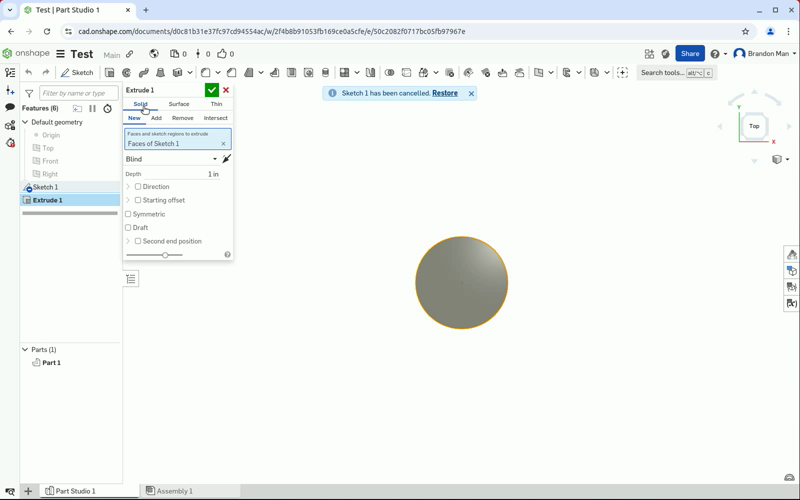
mouse_move(137, 120)
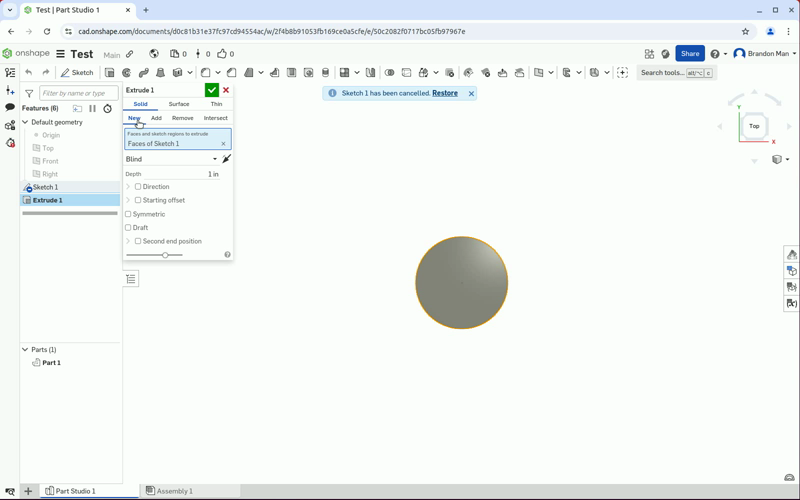
click(137, 120)
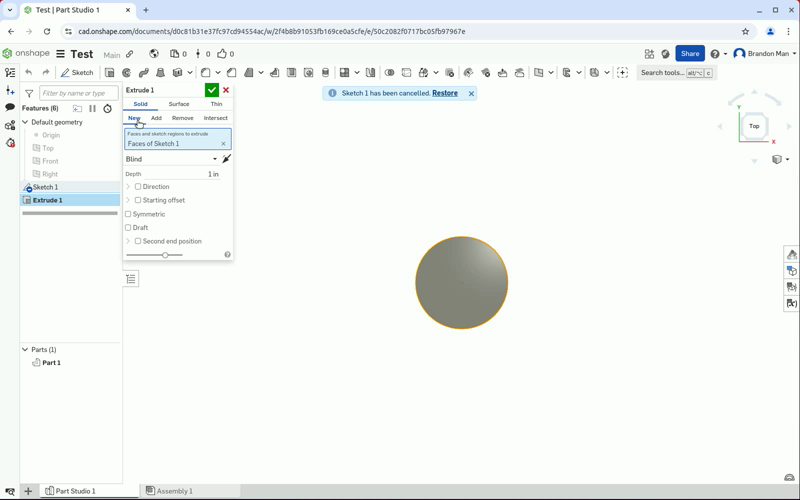
key(tab, 4)
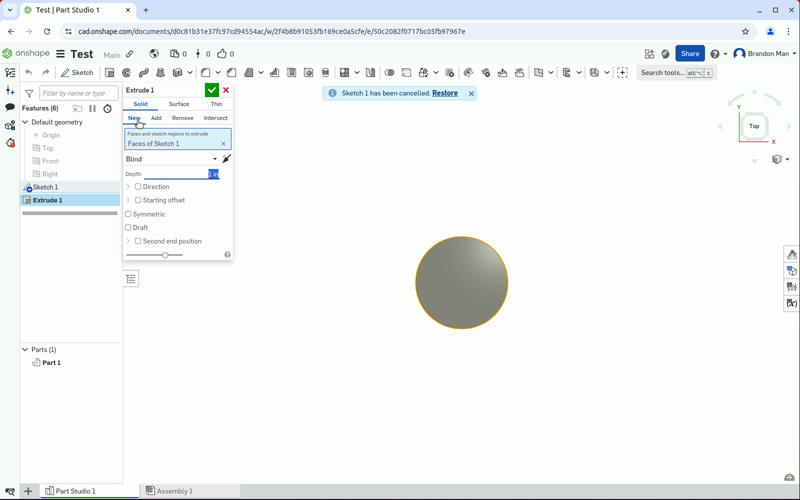
text(23.108)
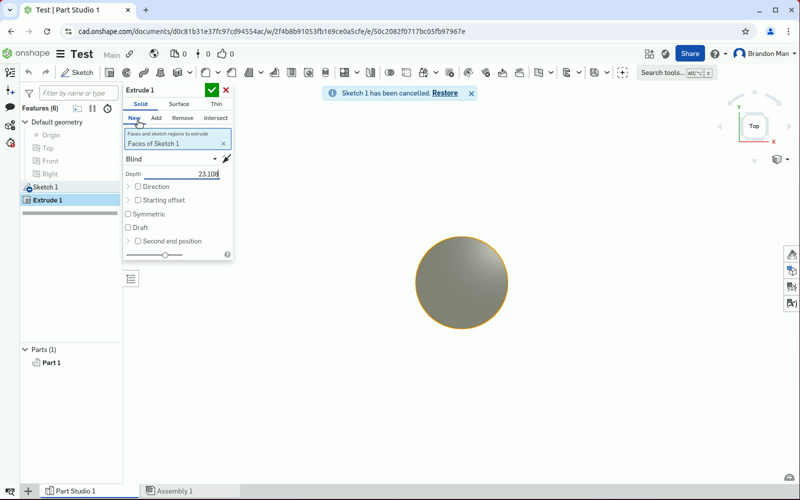
key(enter)
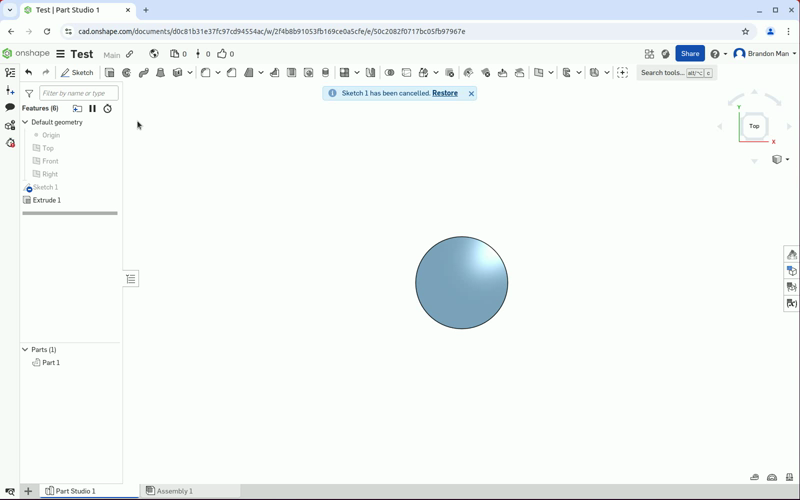
key(shift+h)
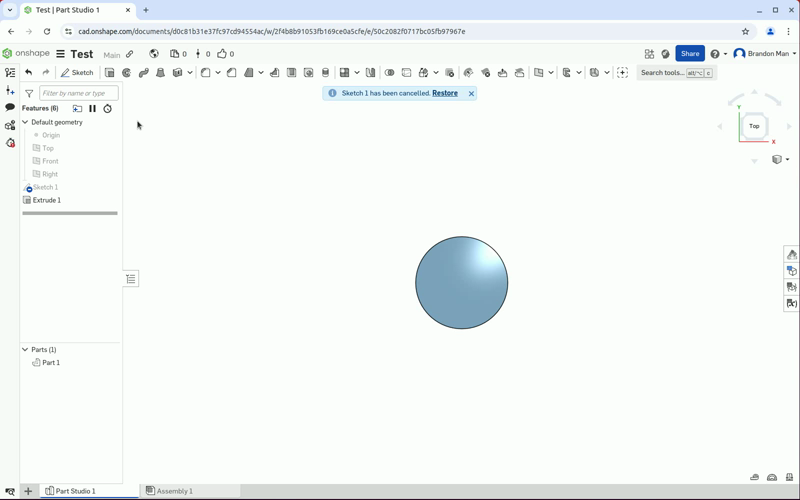
key(shift+h)
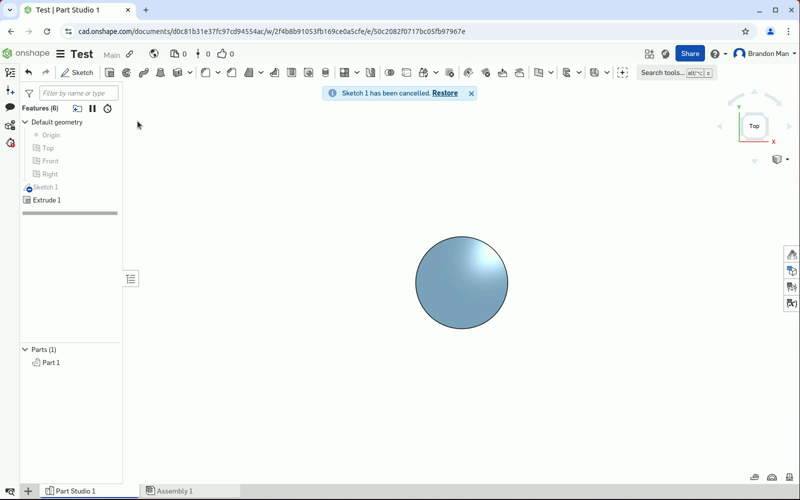
mouse_move(73, 189)
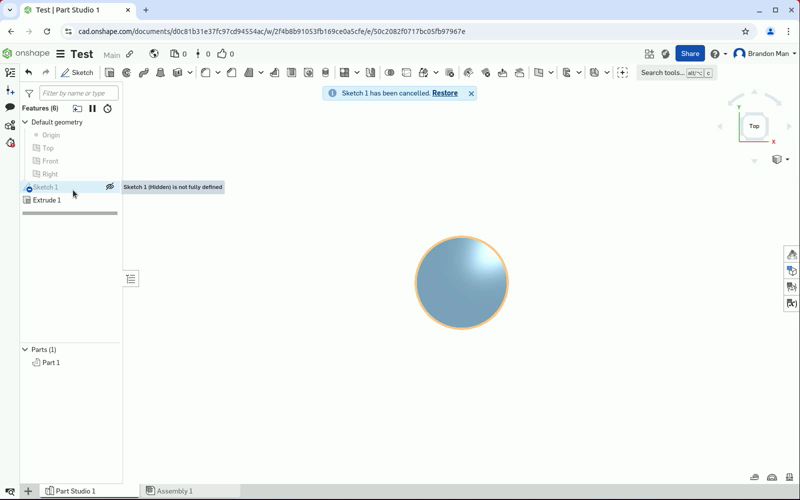
click(73, 189)
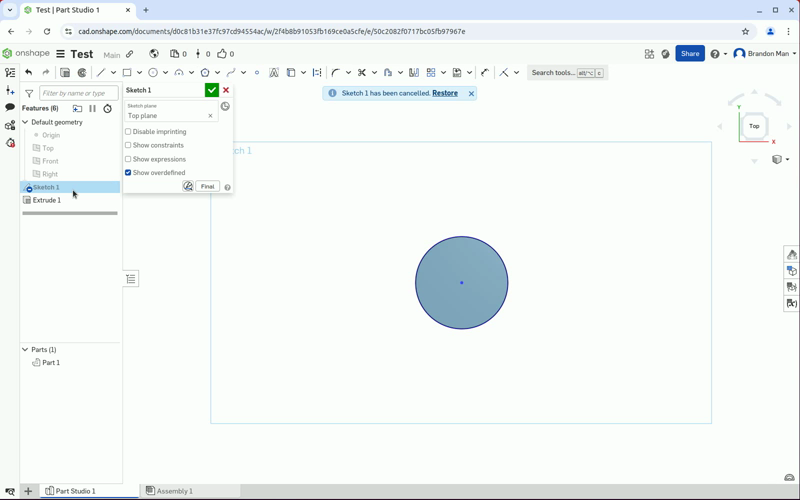
mouse_move(229, 92)
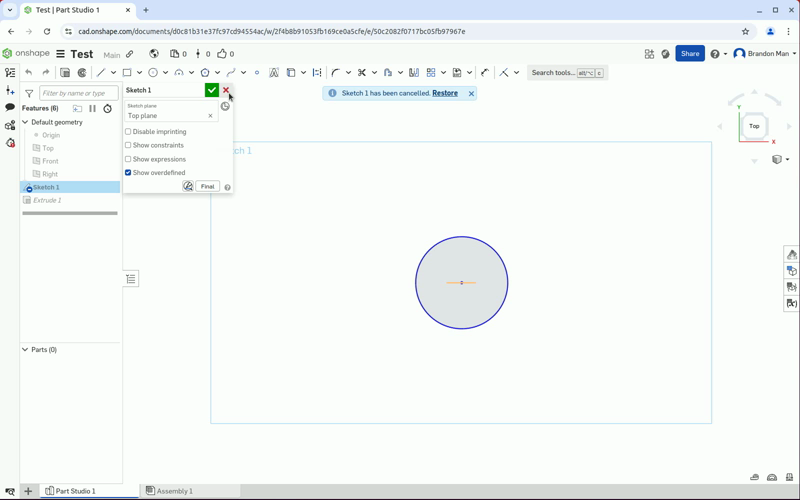
click(229, 92)
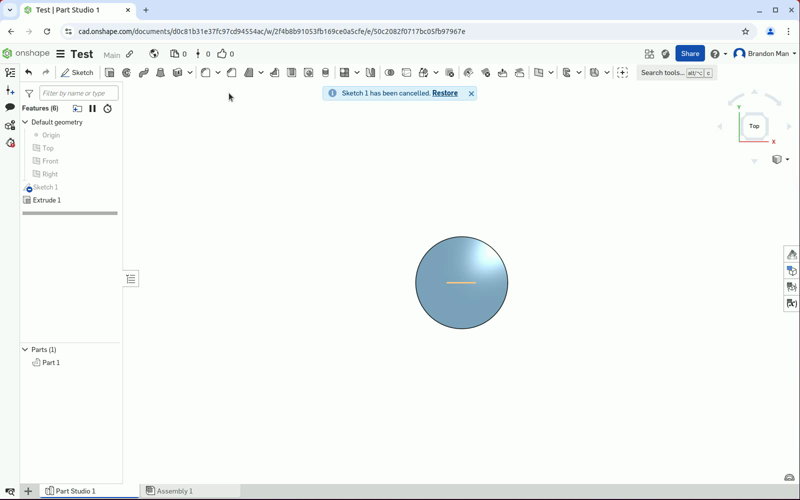
mouse_move(541, 75)
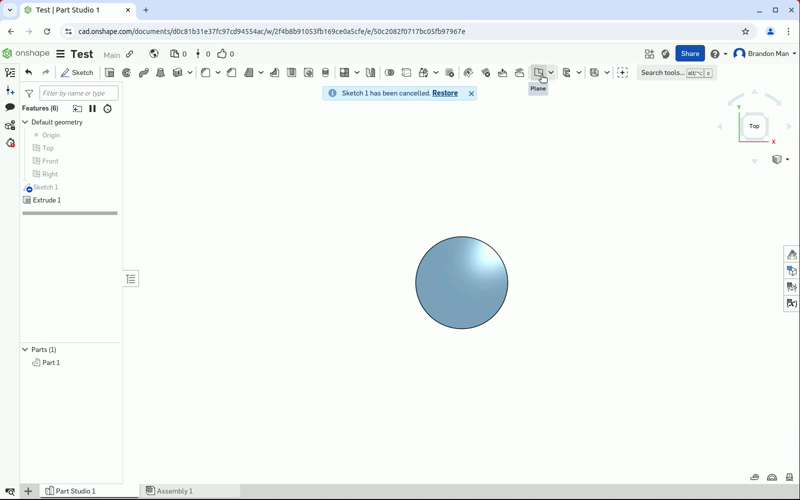
click(541, 75)
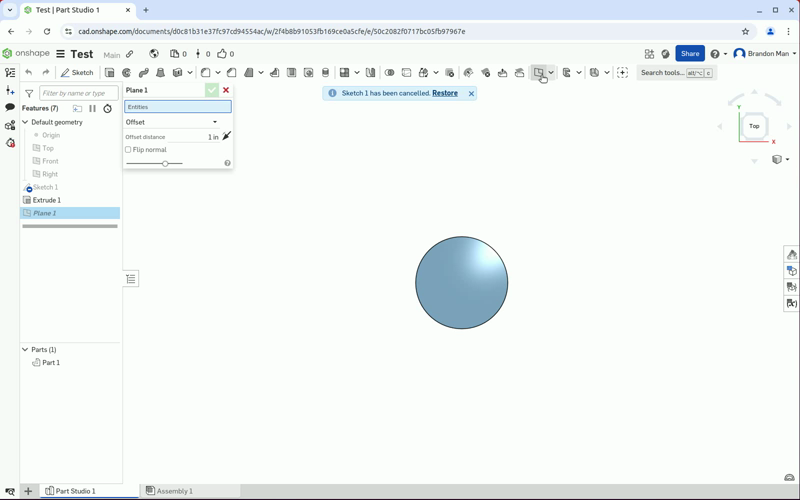
mouse_move(73, 150)
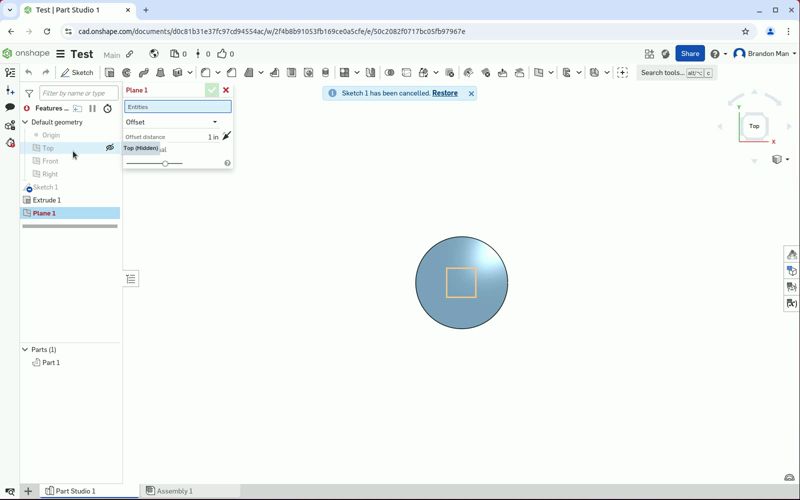
click(73, 150)
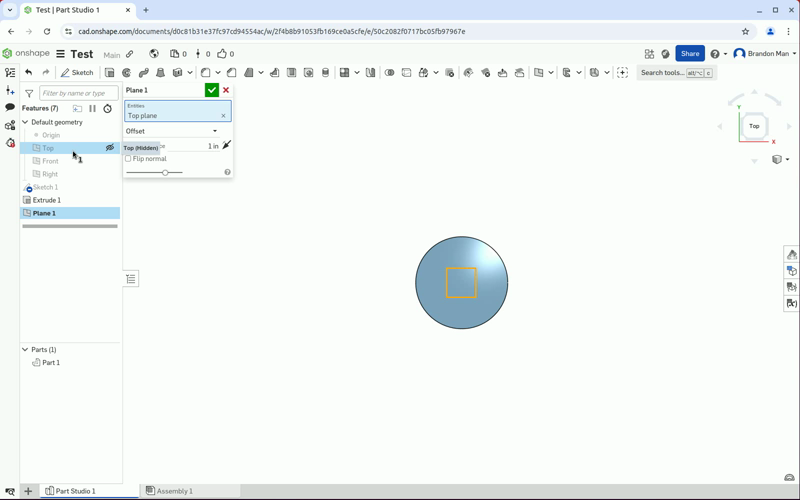
key(tab, 2)
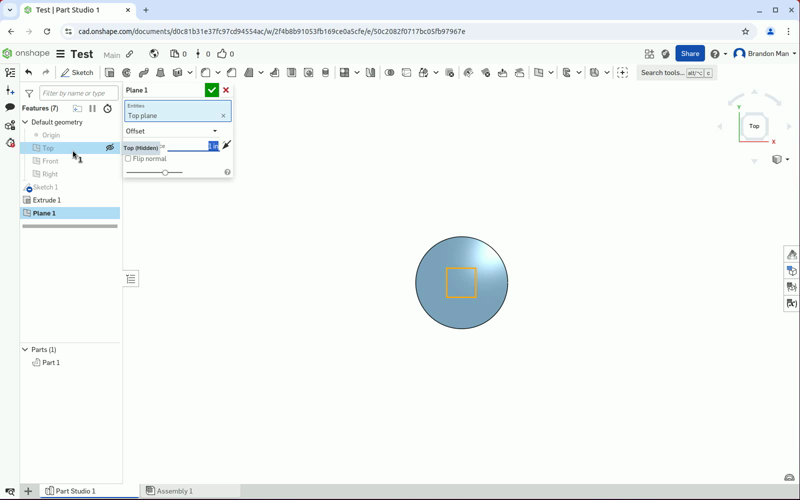
text(23.108)
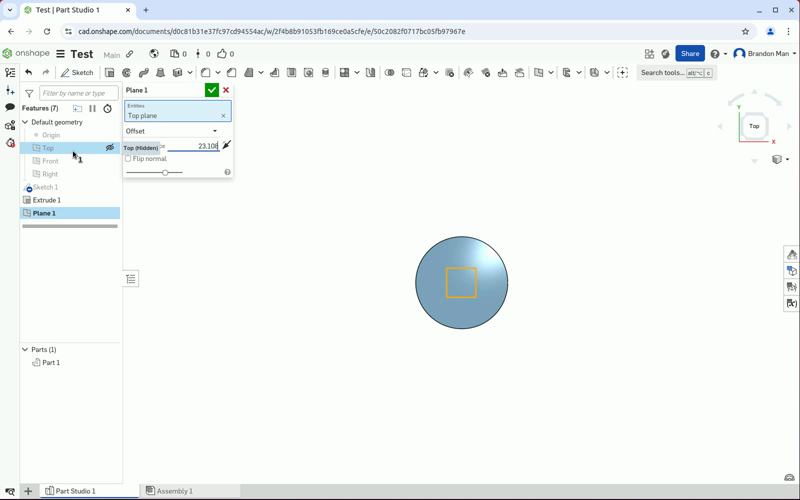
key(enter, 2)
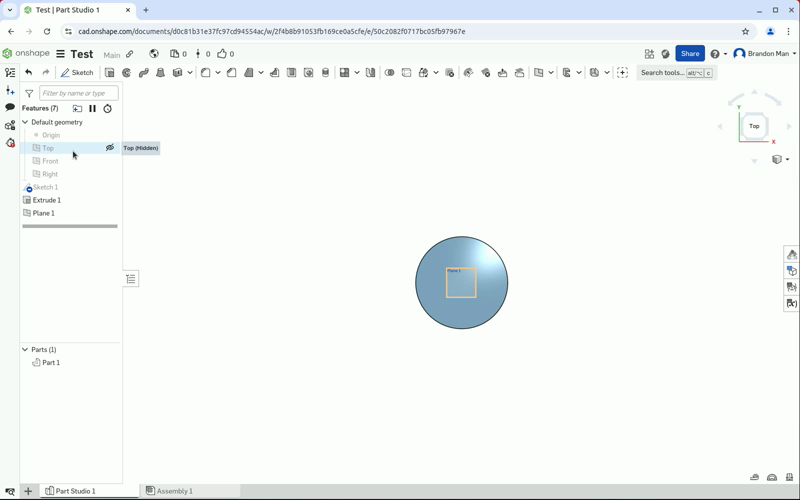
key(shift+s)
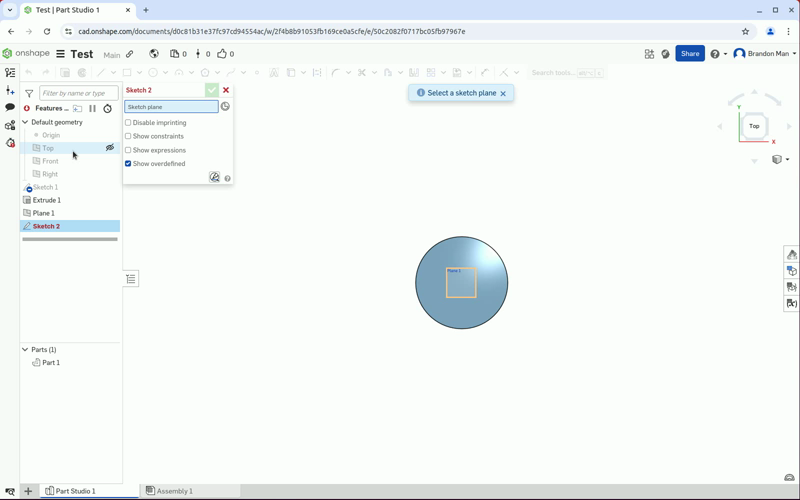
mouse_move(73, 215)
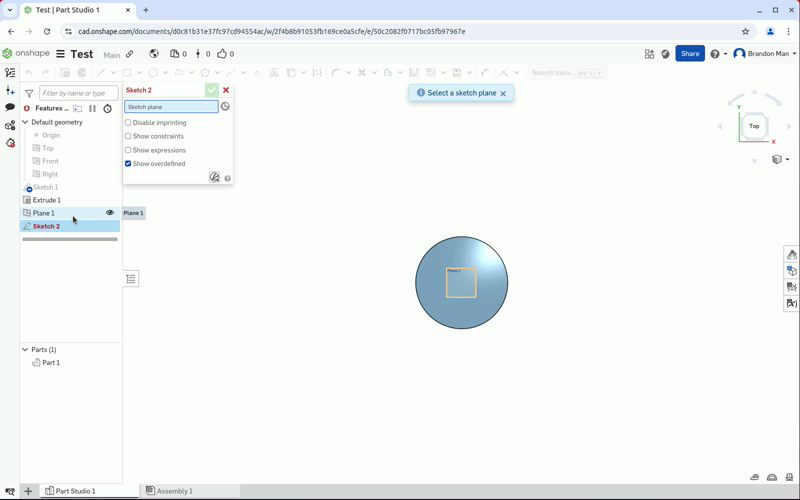
click(73, 215)
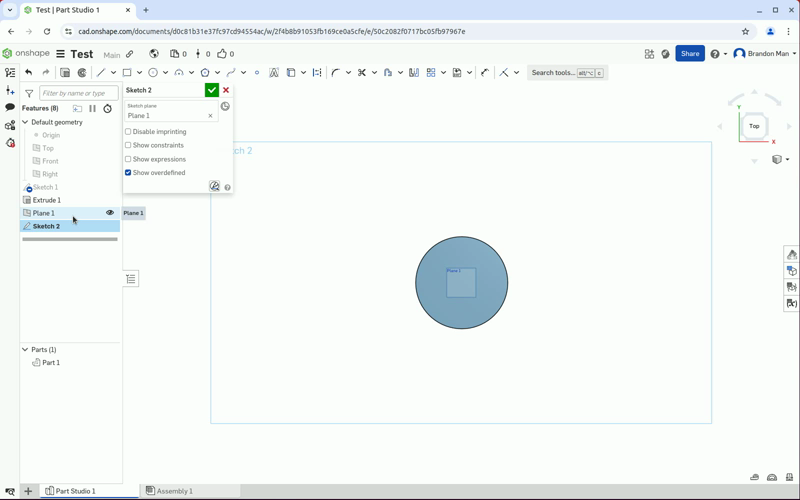
mouse_move(73, 352)
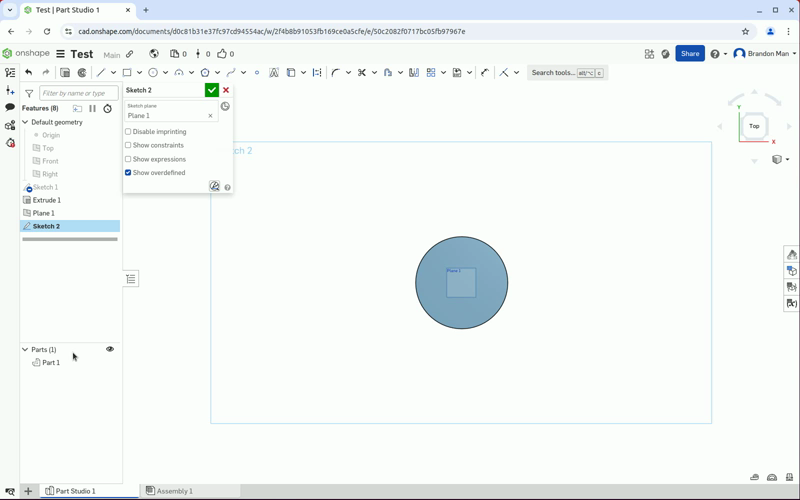
key(y)
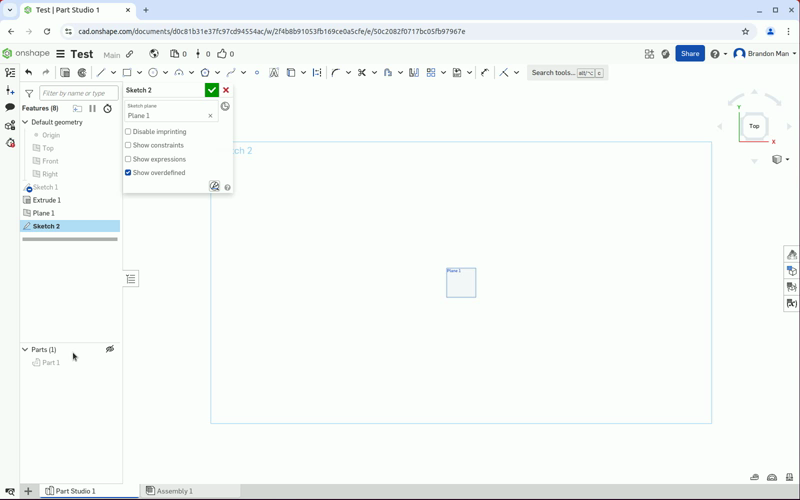
key(l)
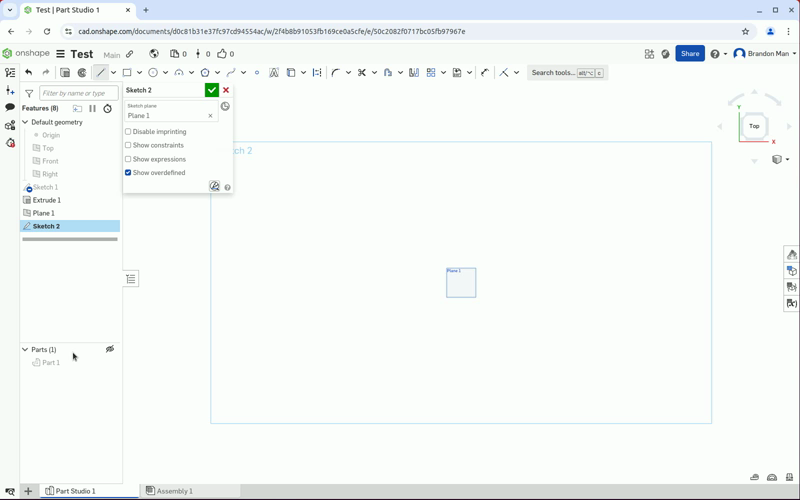
key_down(shift)
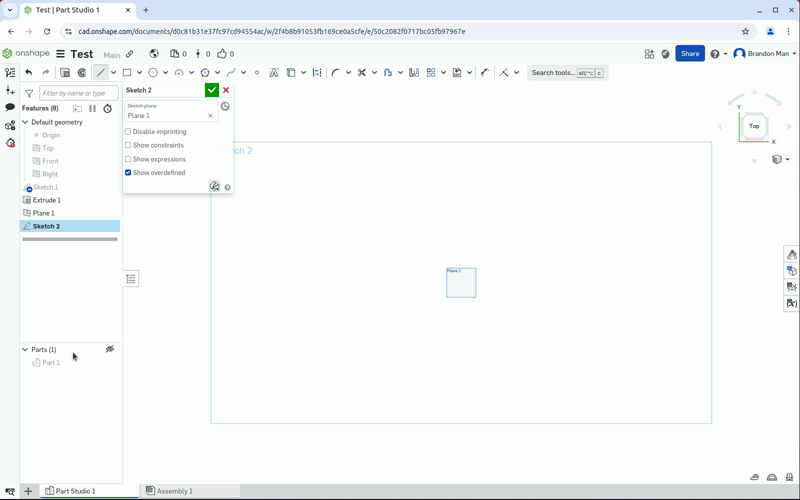
mouse_move(440, 282)
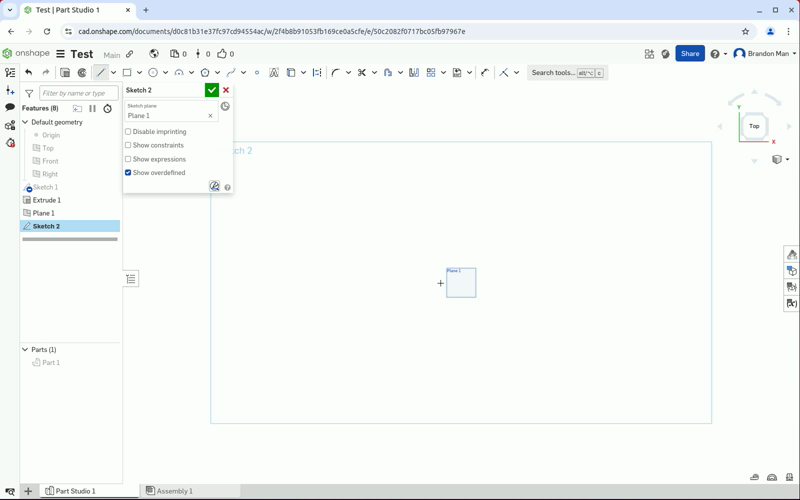
click(440, 282)
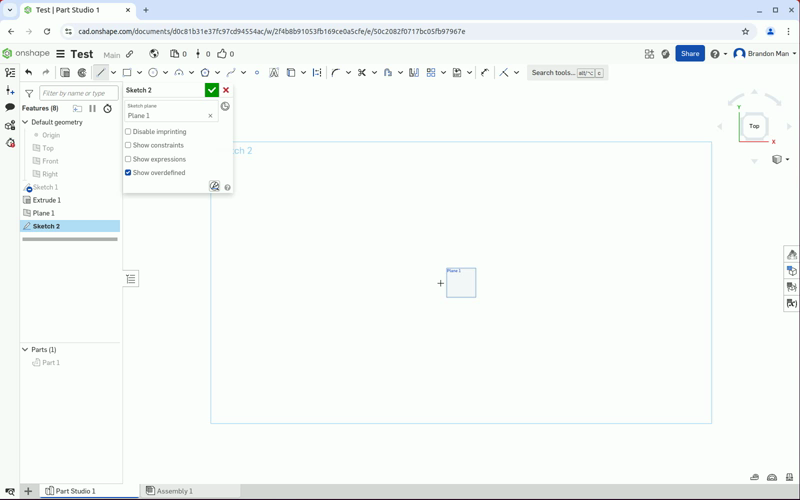
key_up(shift)
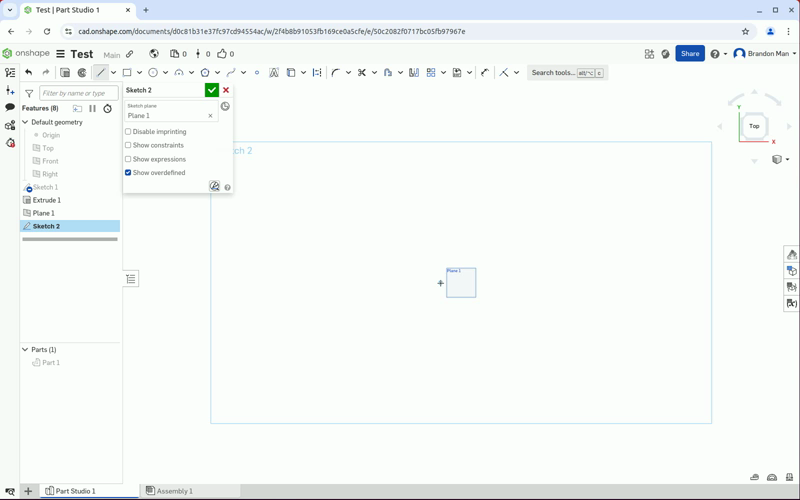
key_down(shift)
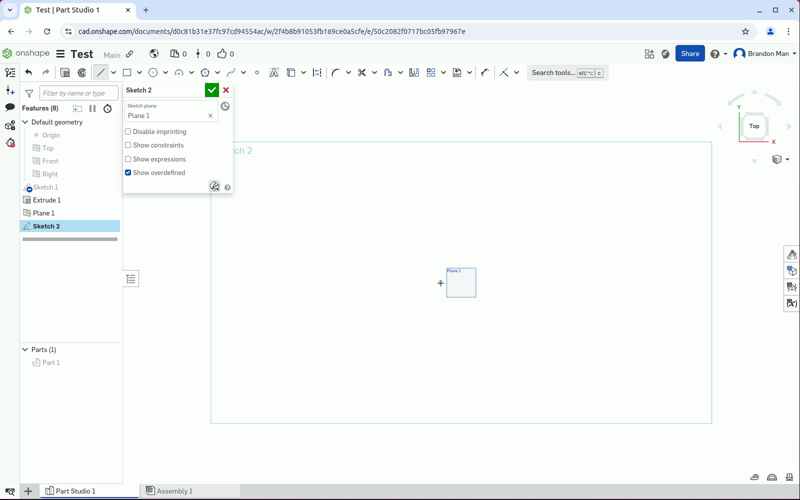
mouse_move(470, 282)
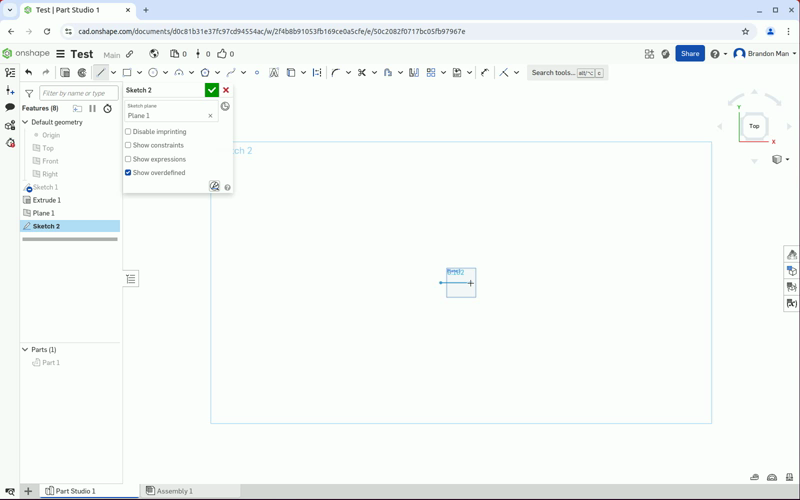
mouse_move(447, 297)
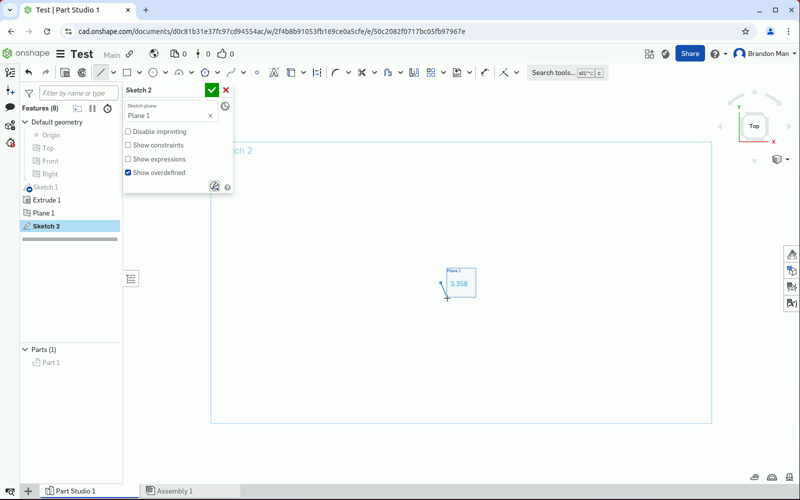
click(447, 297)
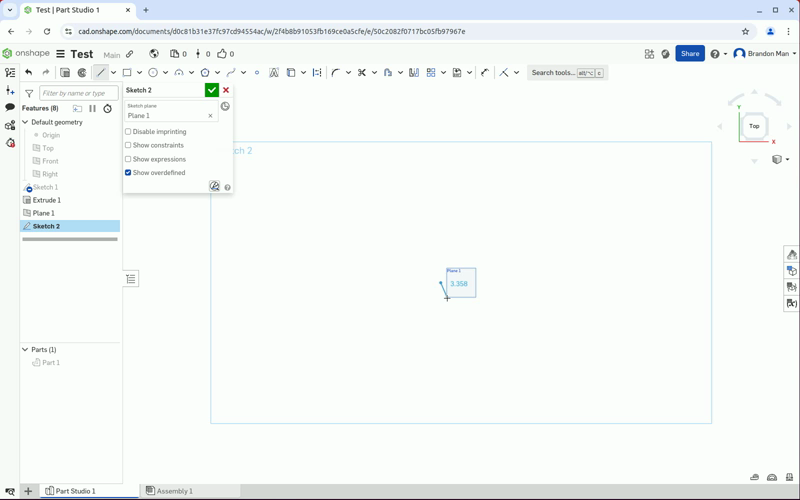
key_up(shift)
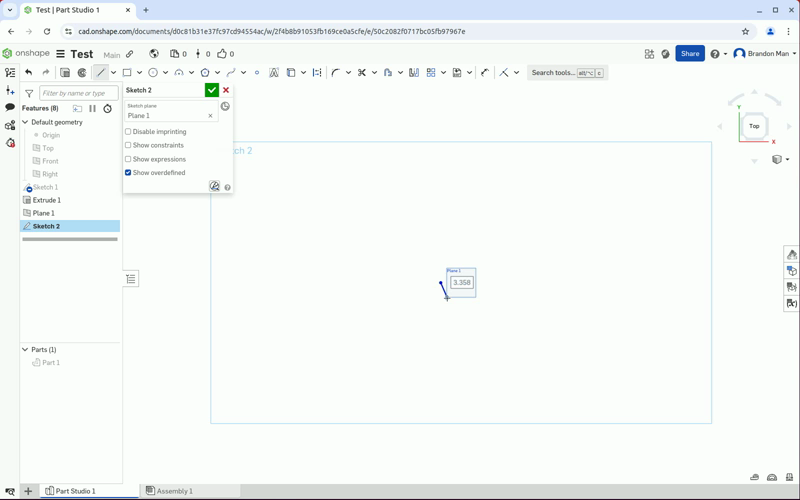
key_down(shift)
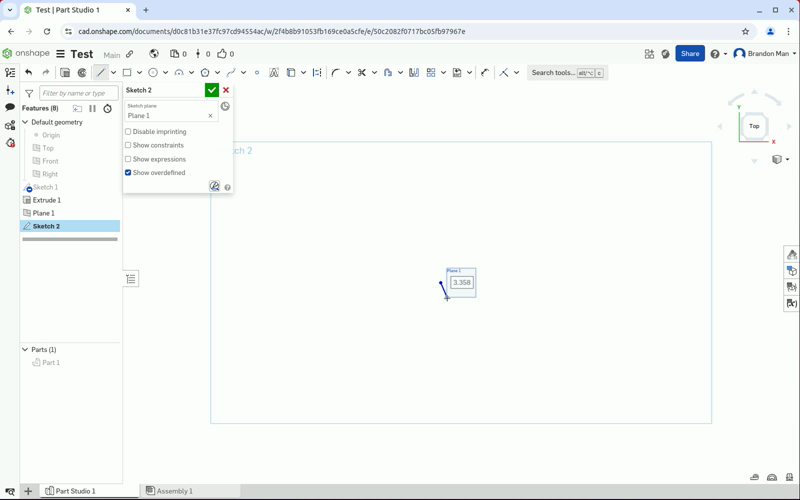
mouse_move(477, 297)
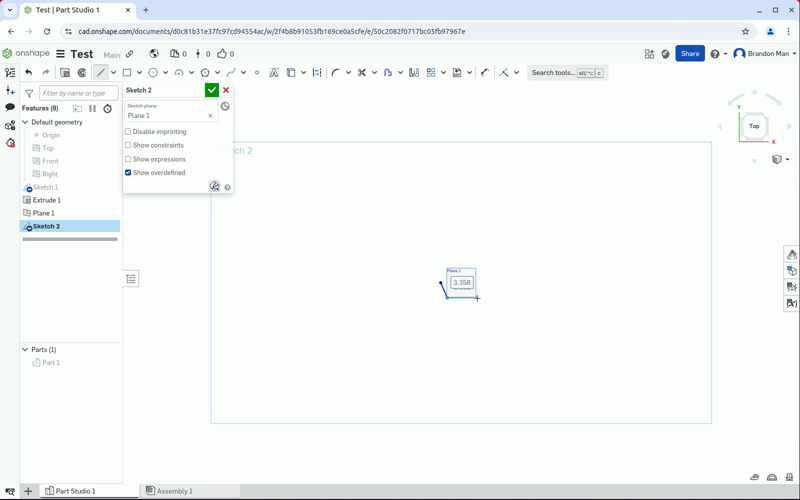
mouse_move(461, 303)
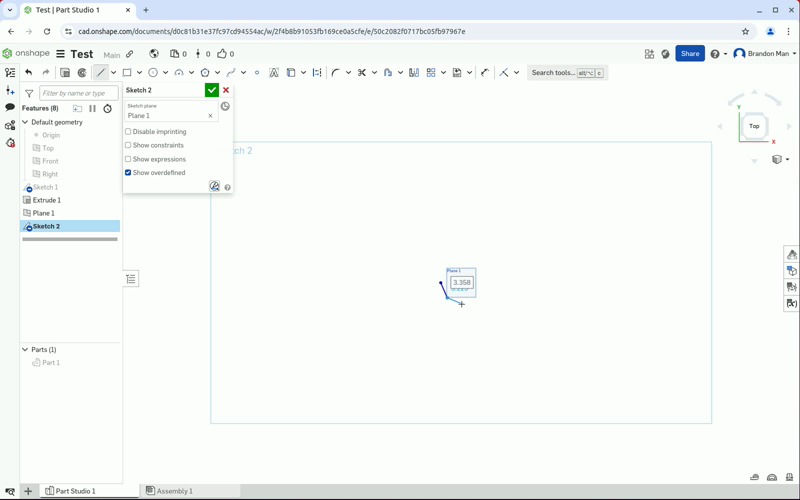
click(461, 303)
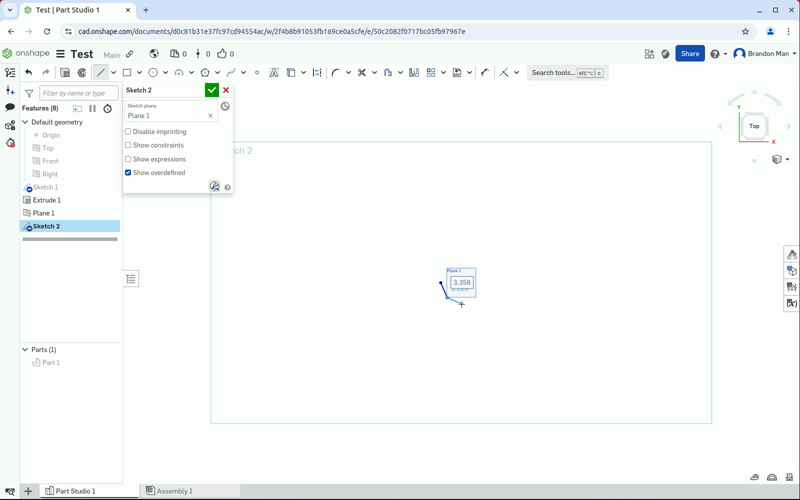
key_up(shift)
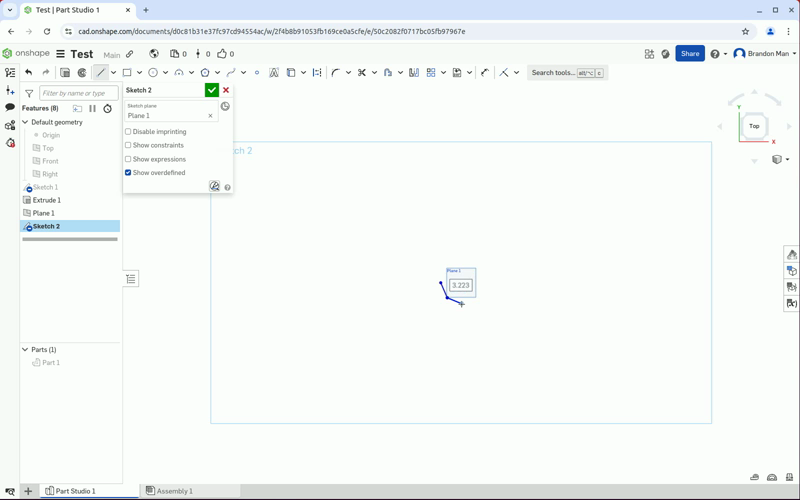
key_down(shift)
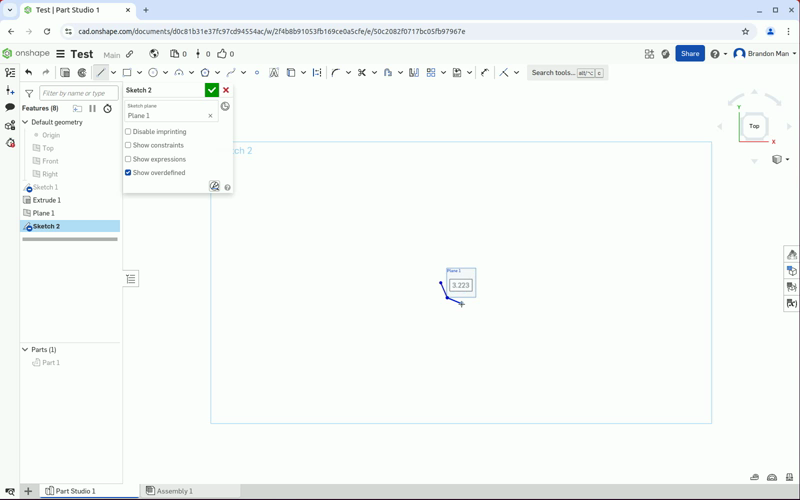
mouse_move(492, 303)
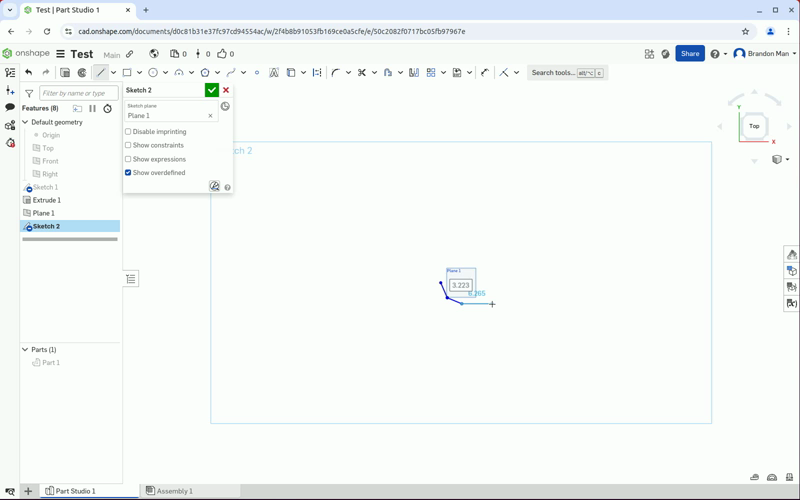
mouse_move(476, 297)
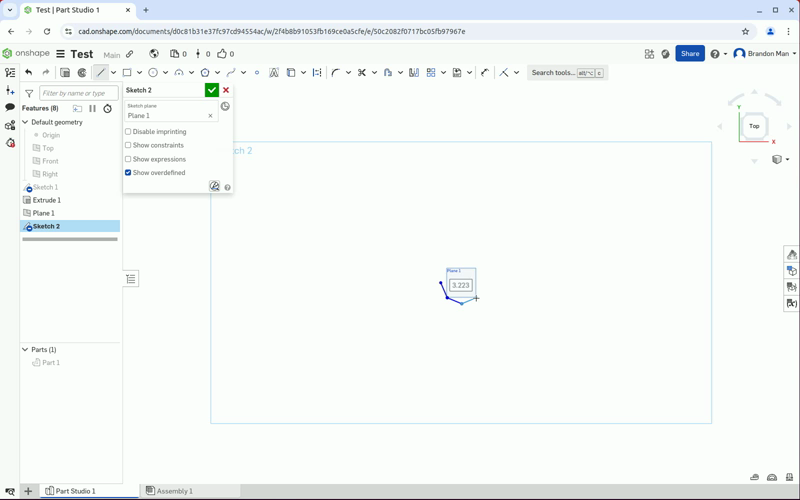
click(476, 297)
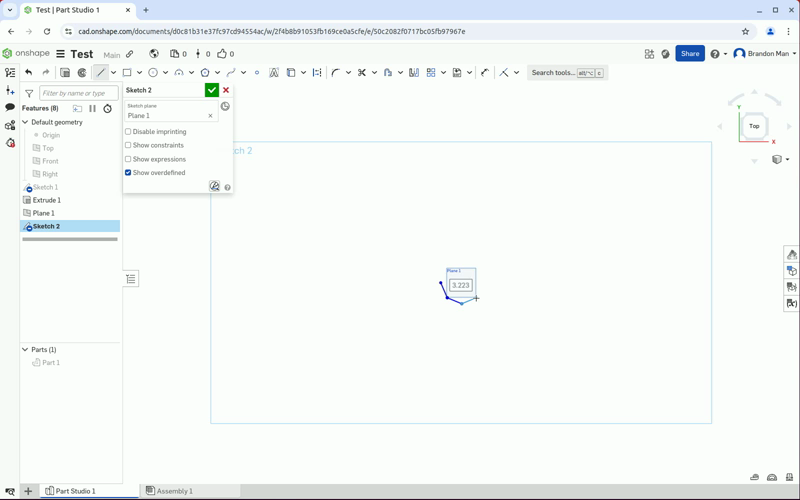
key_up(shift)
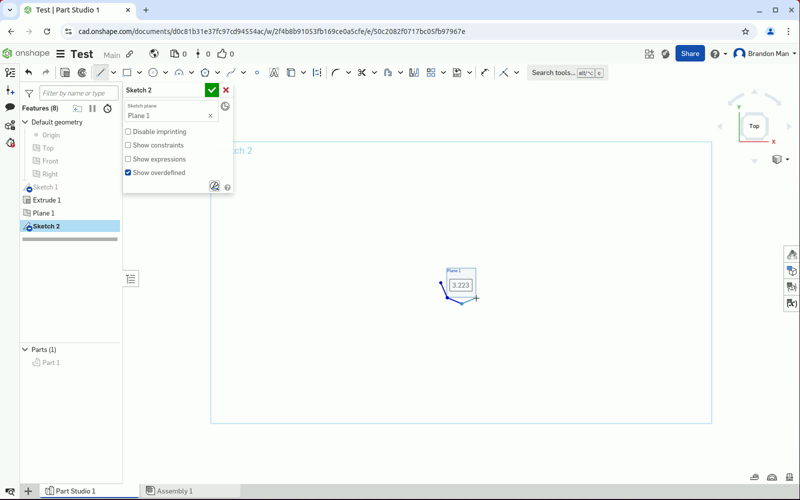
key_down(shift)
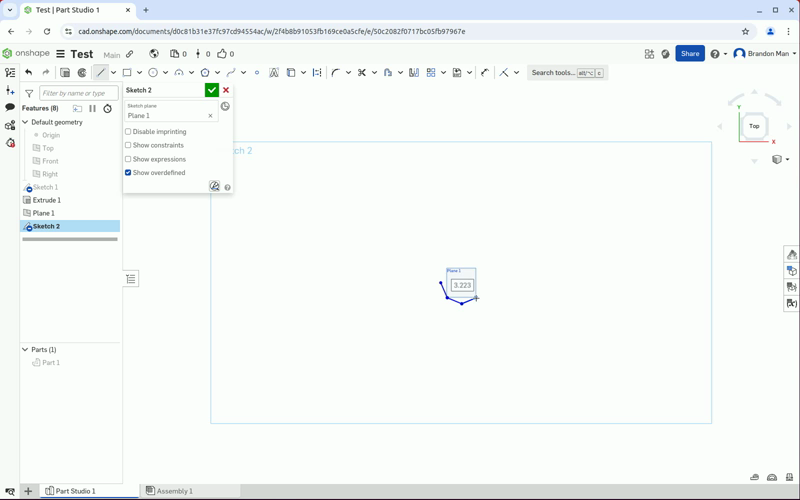
mouse_move(506, 297)
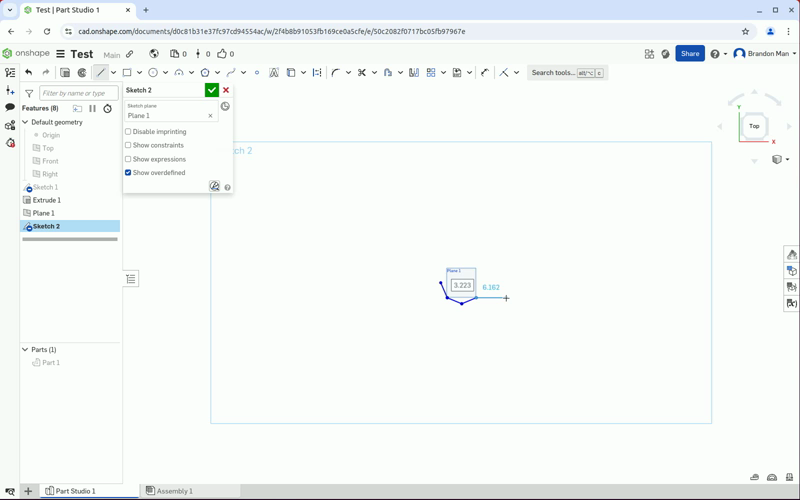
mouse_move(482, 282)
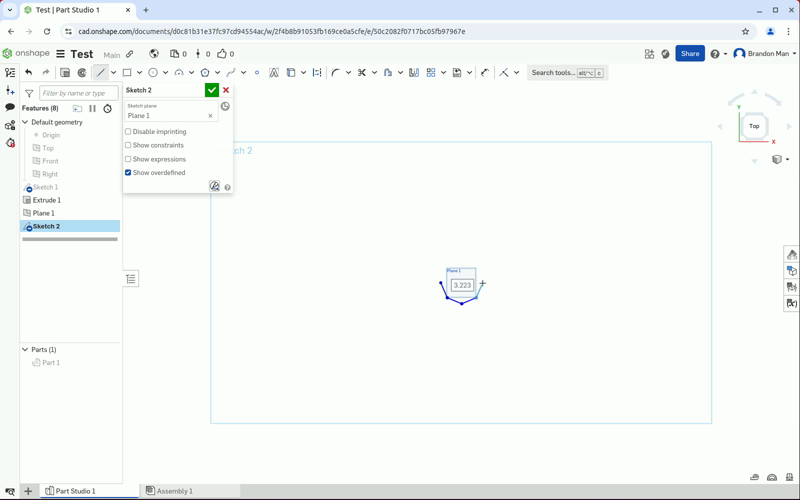
click(482, 282)
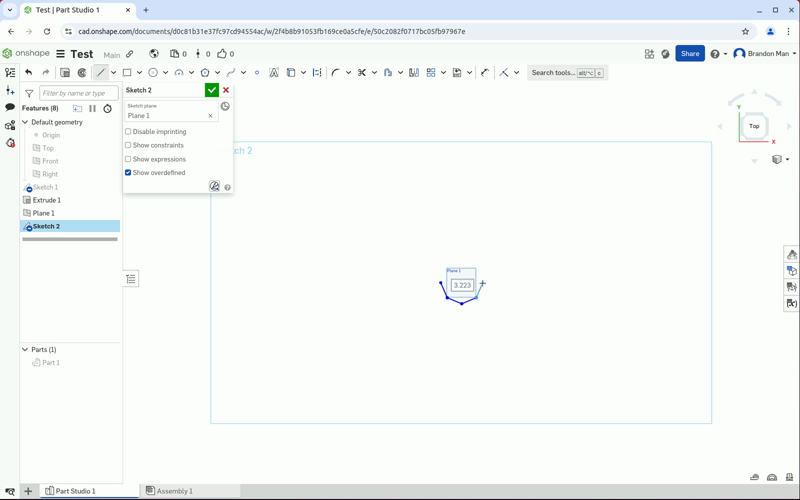
key_up(shift)
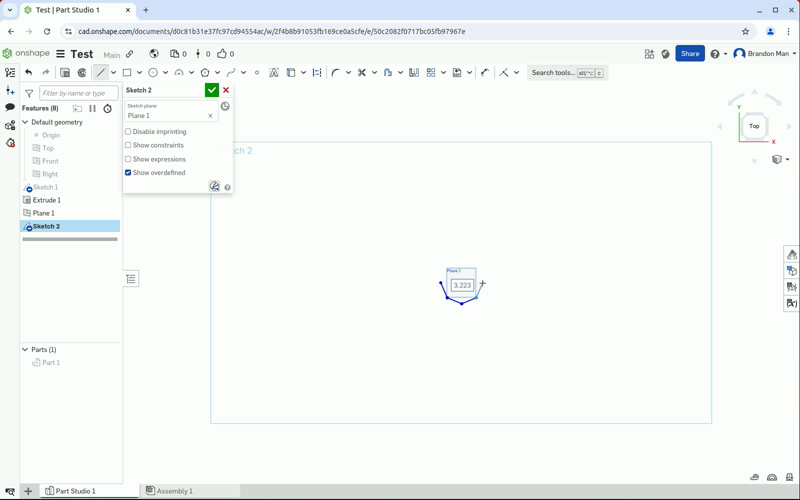
key_down(shift)
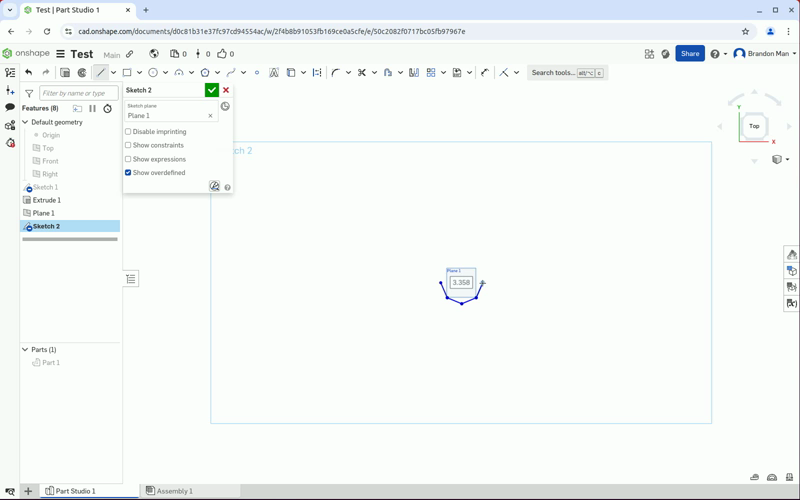
mouse_move(512, 282)
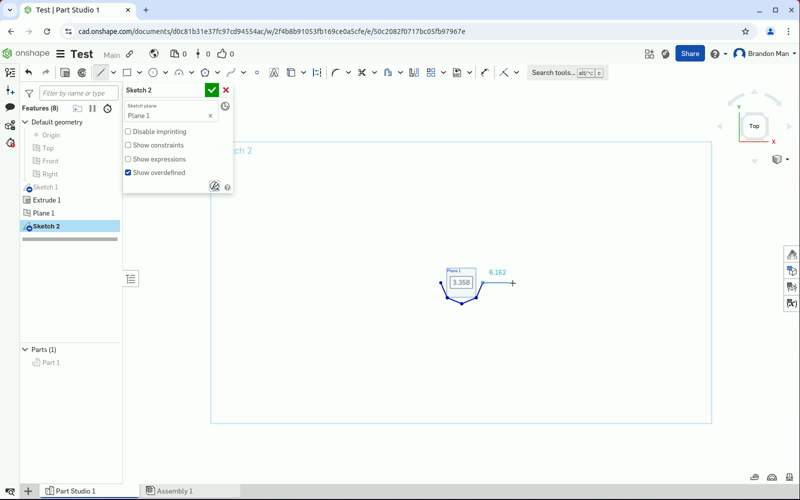
mouse_move(476, 267)
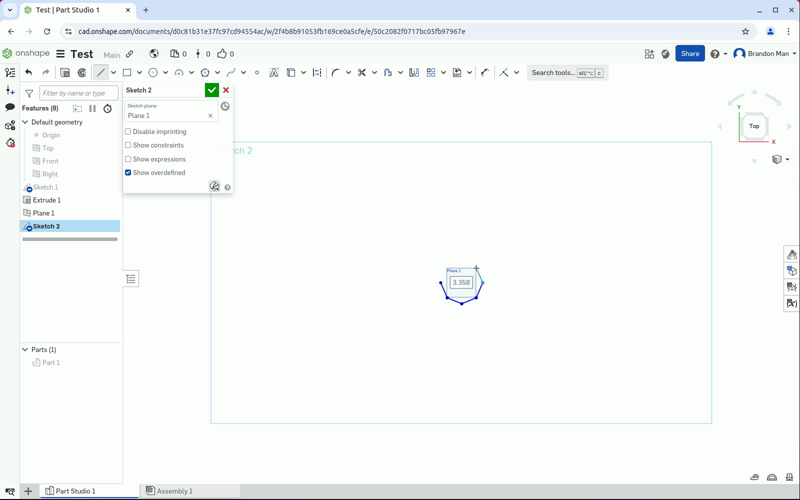
click(476, 267)
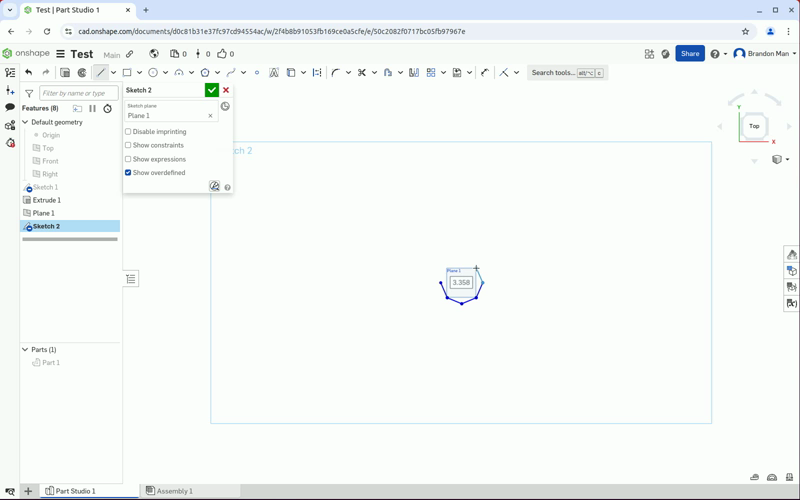
key_up(shift)
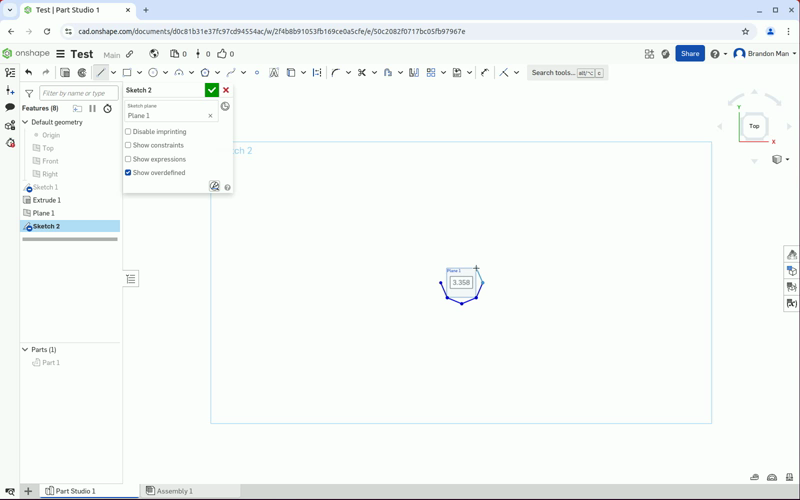
key_down(shift)
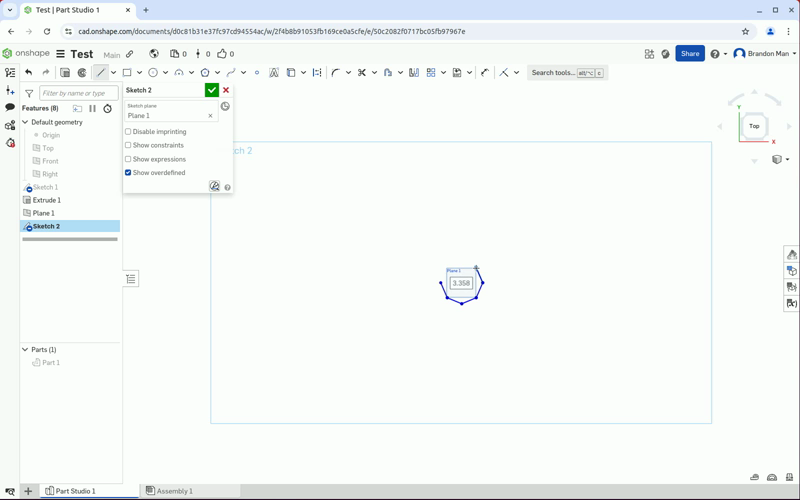
mouse_move(506, 267)
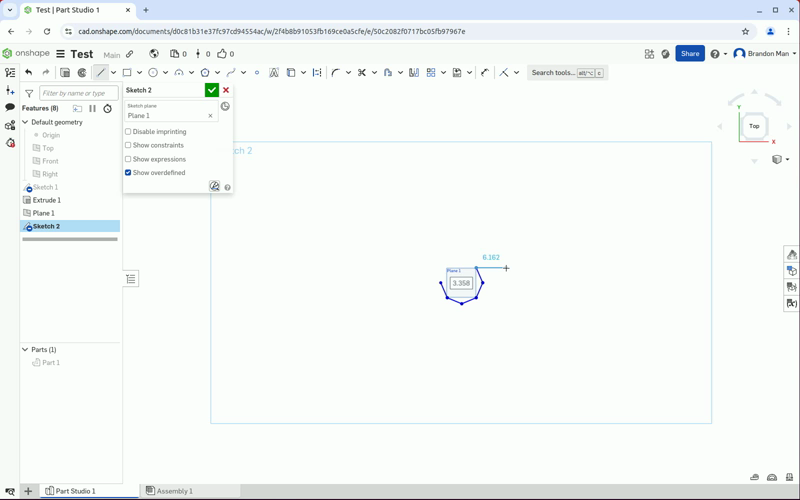
mouse_move(461, 261)
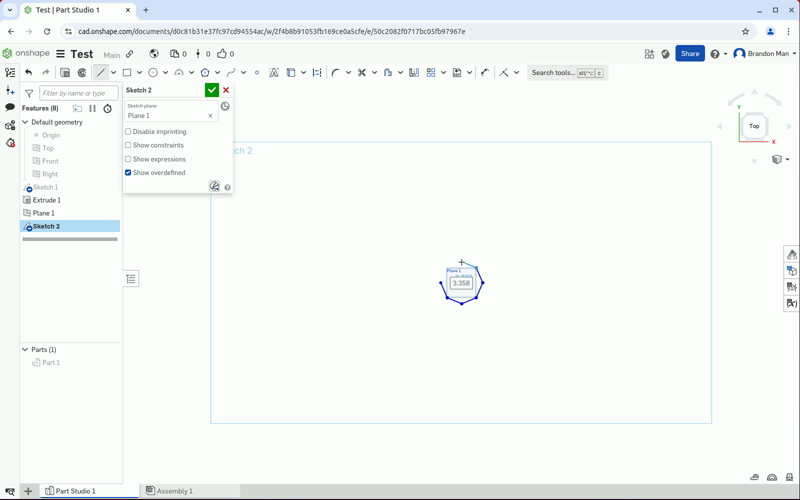
click(461, 261)
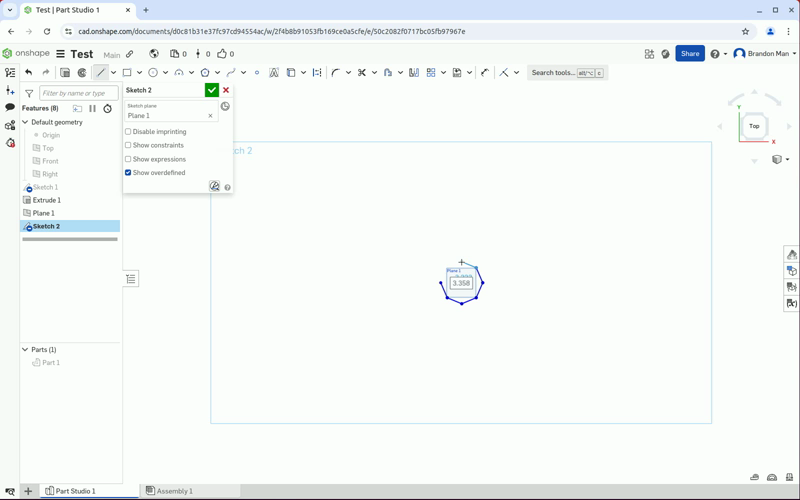
key_up(shift)
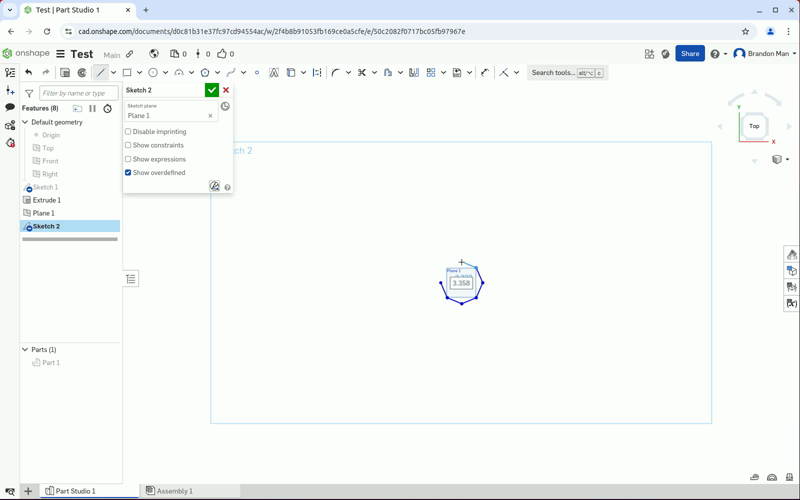
key_down(shift)
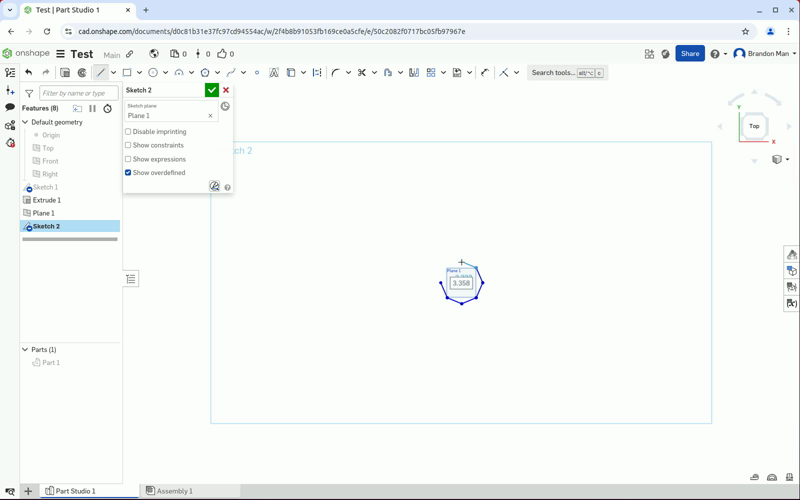
mouse_move(492, 261)
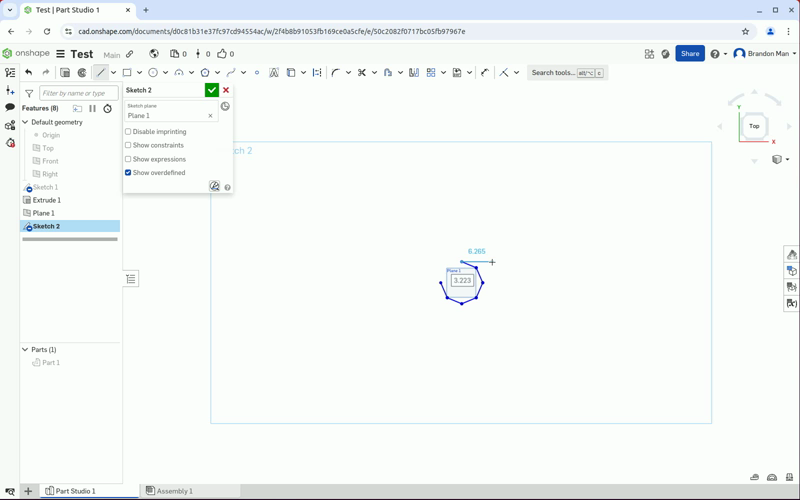
mouse_move(447, 267)
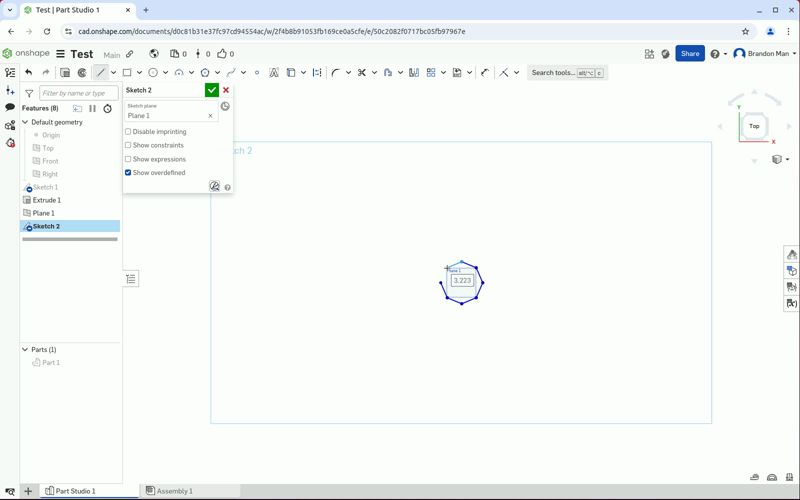
click(447, 267)
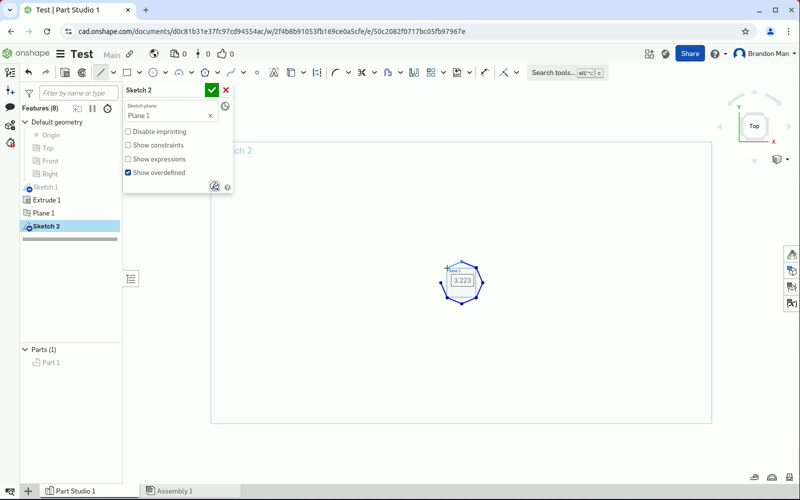
key_up(shift)
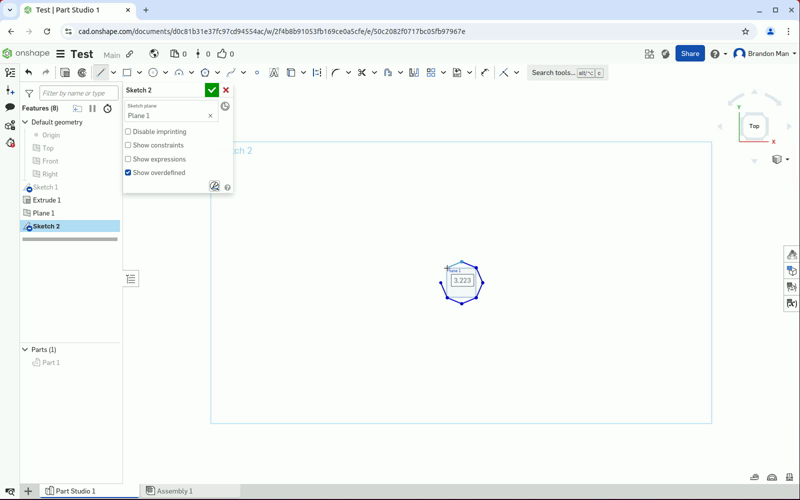
mouse_move(477, 267)
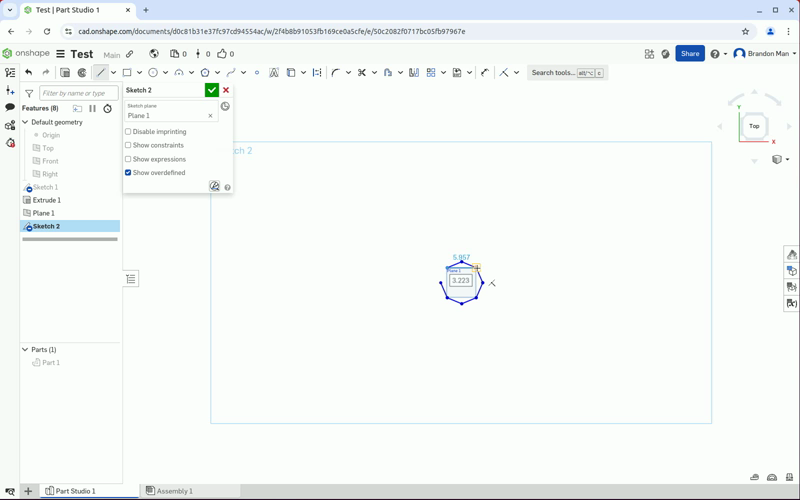
key_down(shift)
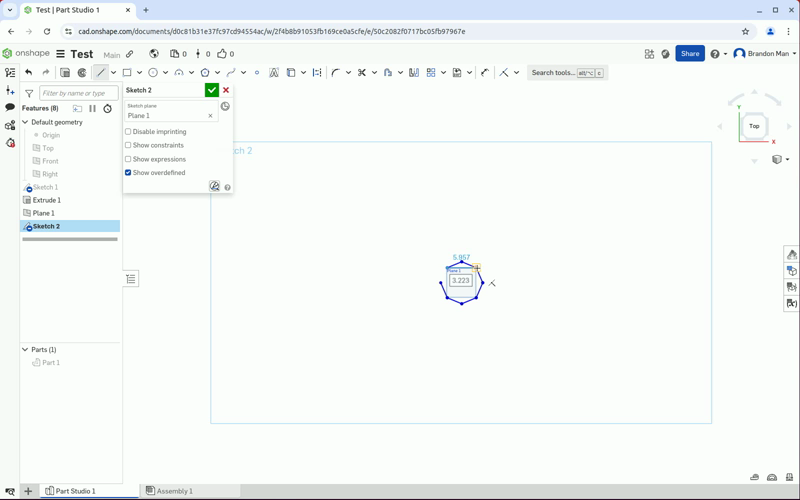
mouse_move(440, 282)
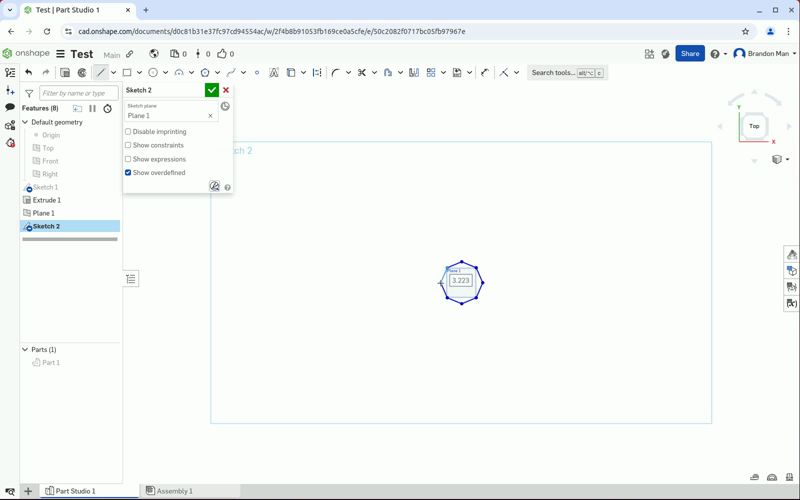
key_up(shift)
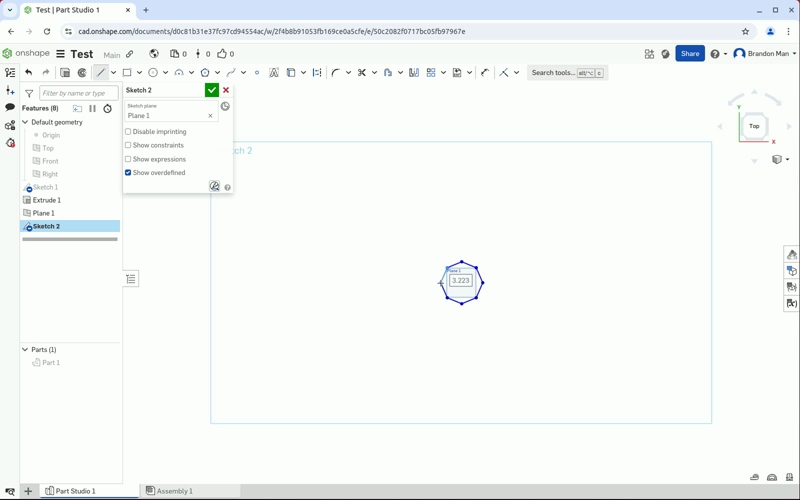
click(440, 282)
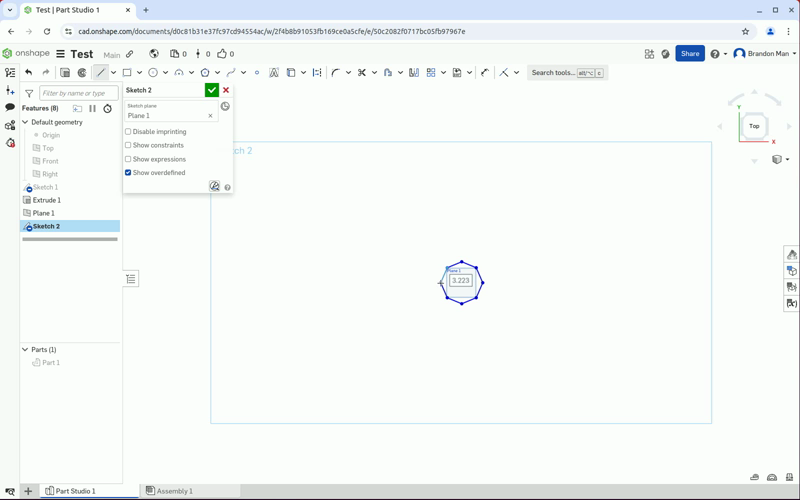
key(esc)
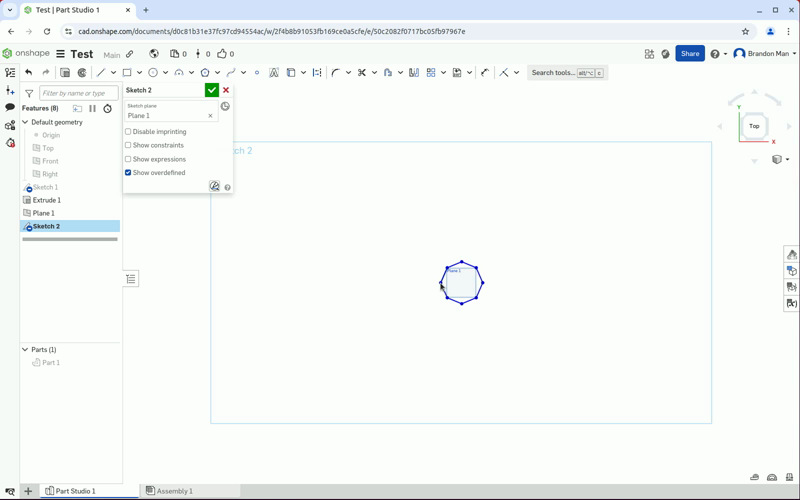
mouse_move(453, 274)
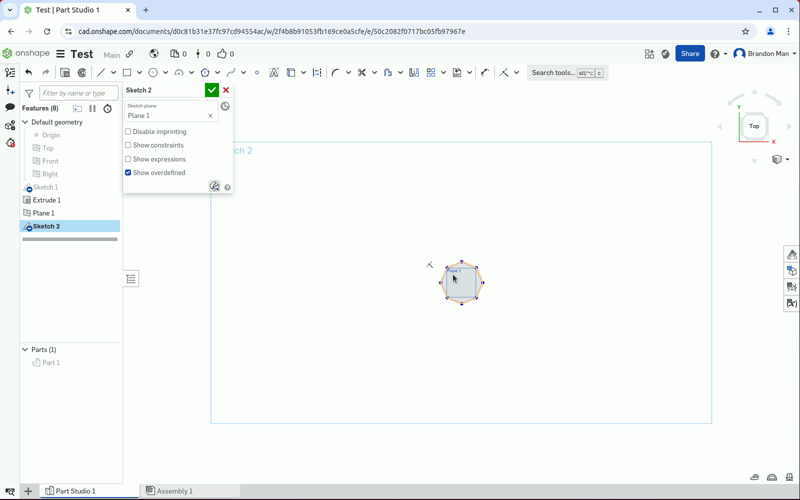
scroll(6)
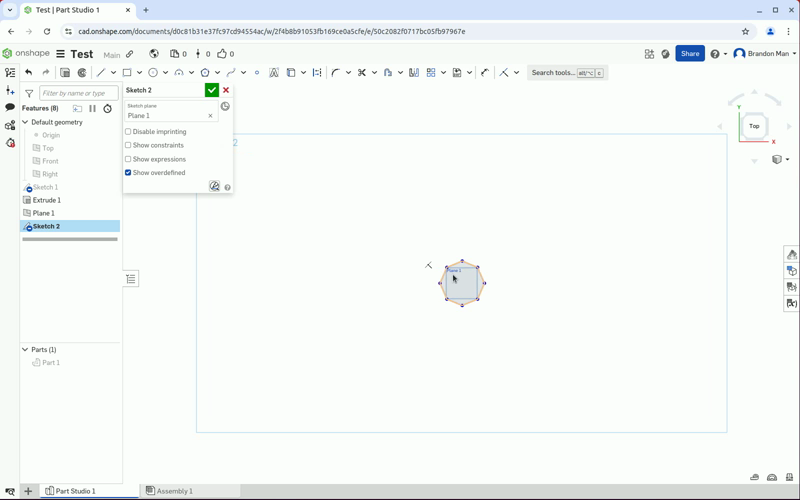
scroll(6)
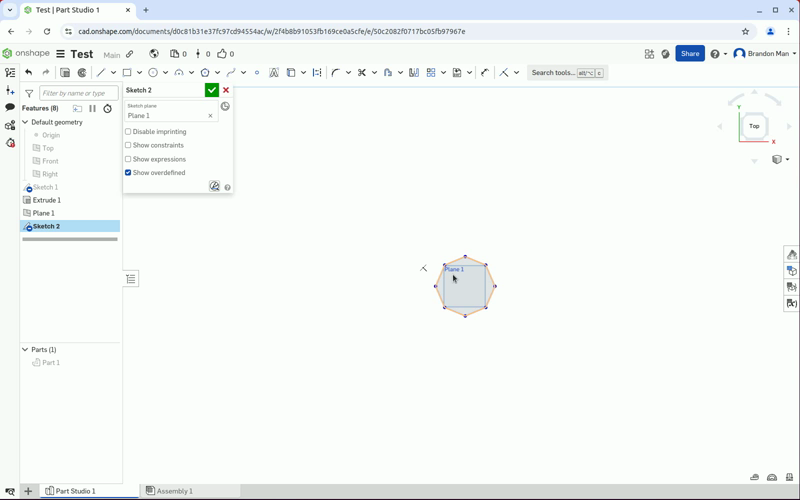
scroll(6)
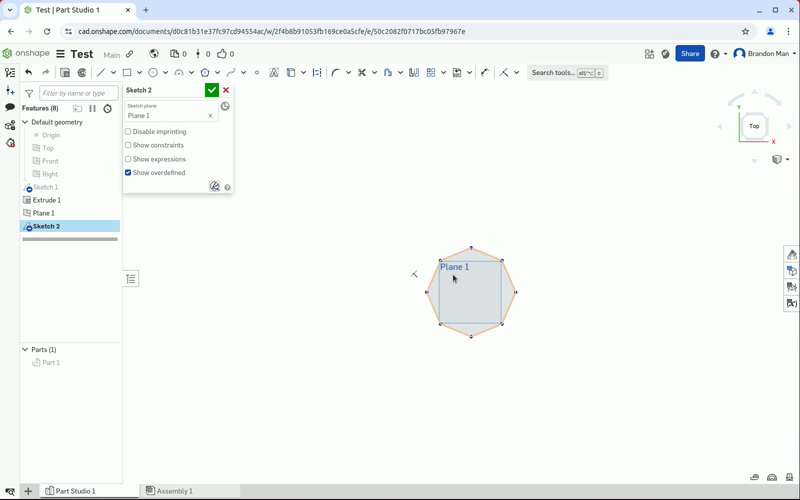
scroll(6)
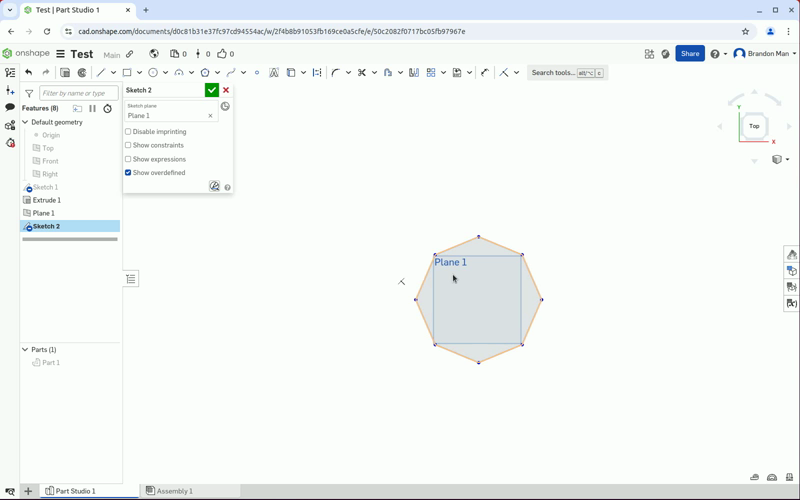
scroll(6)
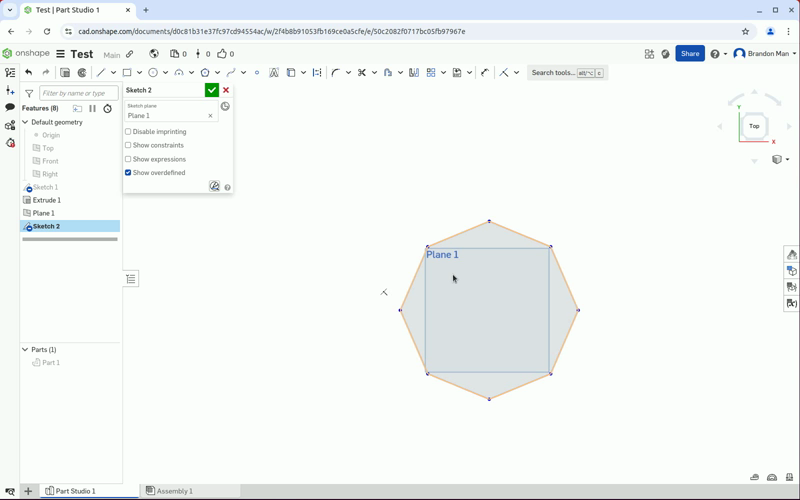
scroll(6)
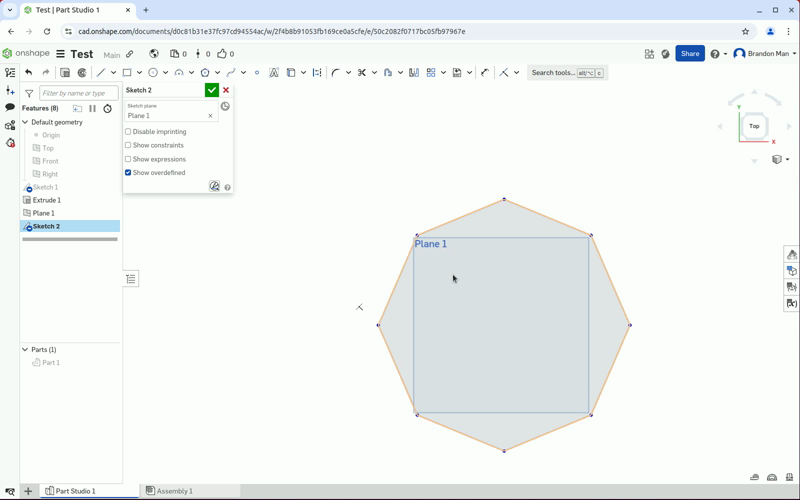
scroll(6)
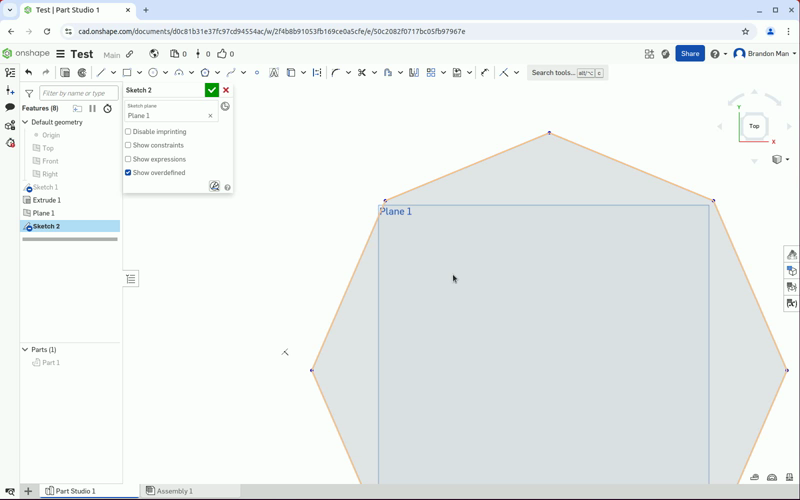
click(453, 274)
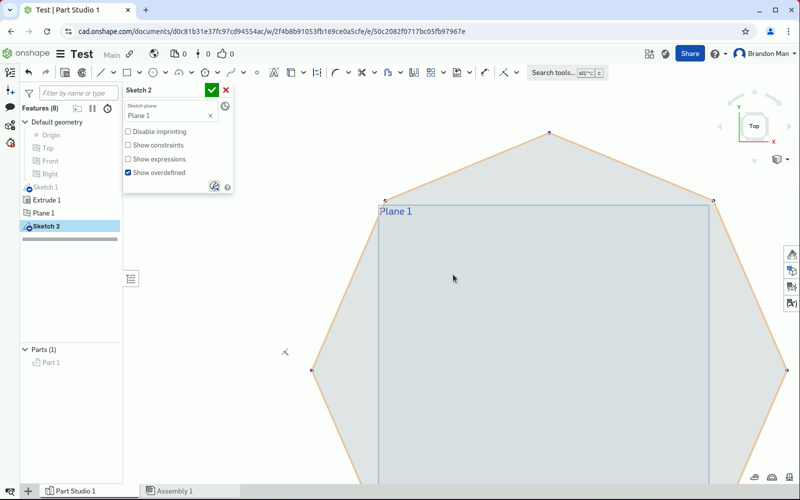
scroll(-6)
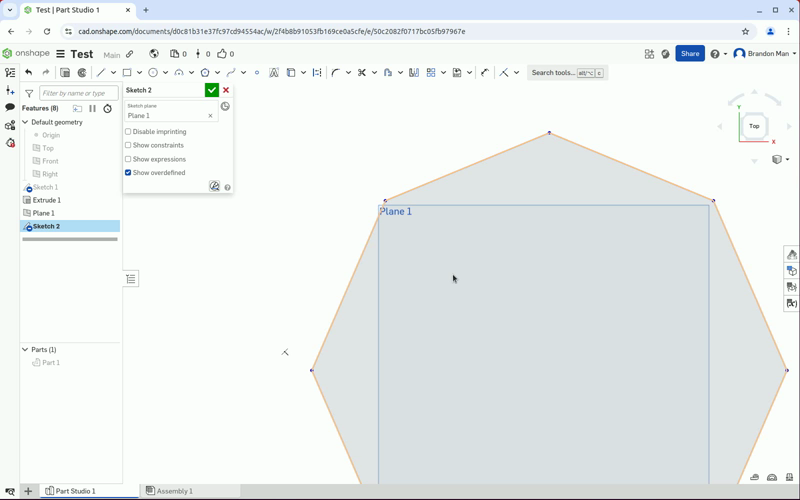
scroll(-6)
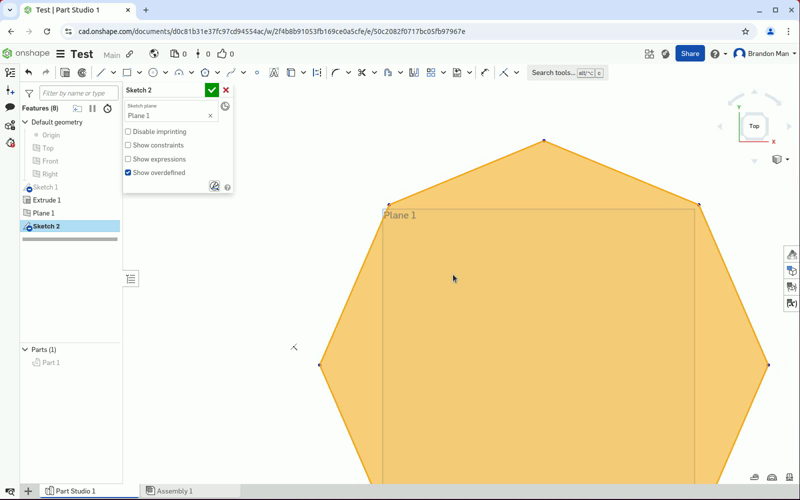
scroll(-6)
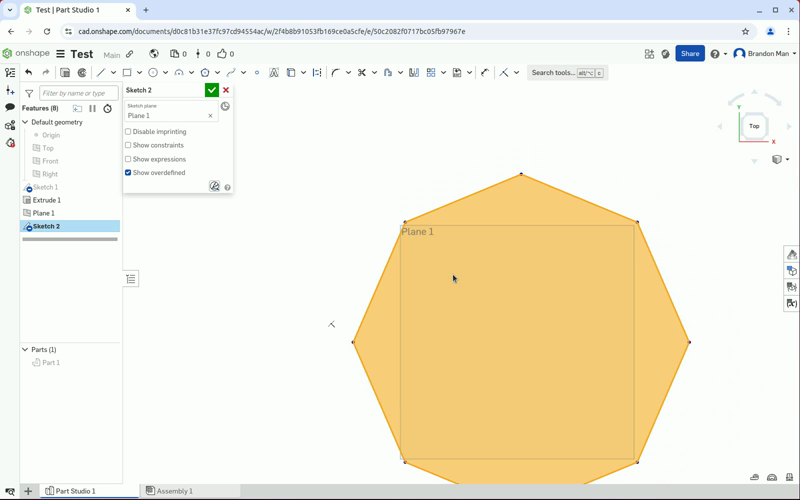
scroll(-6)
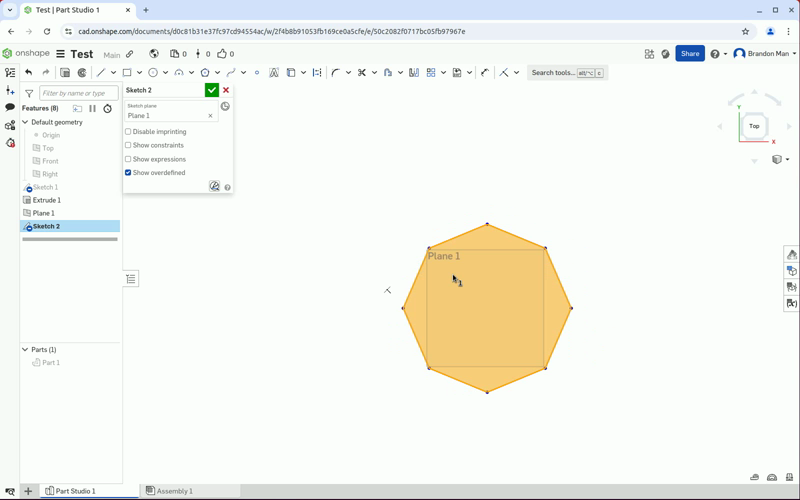
scroll(-6)
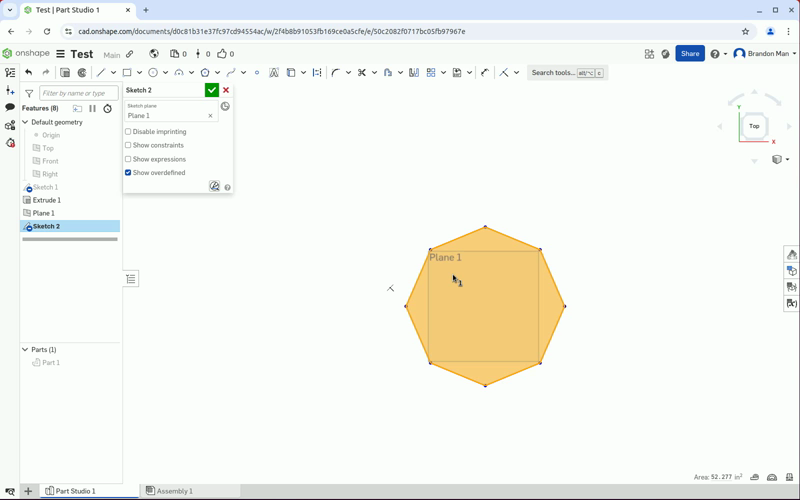
scroll(-6)
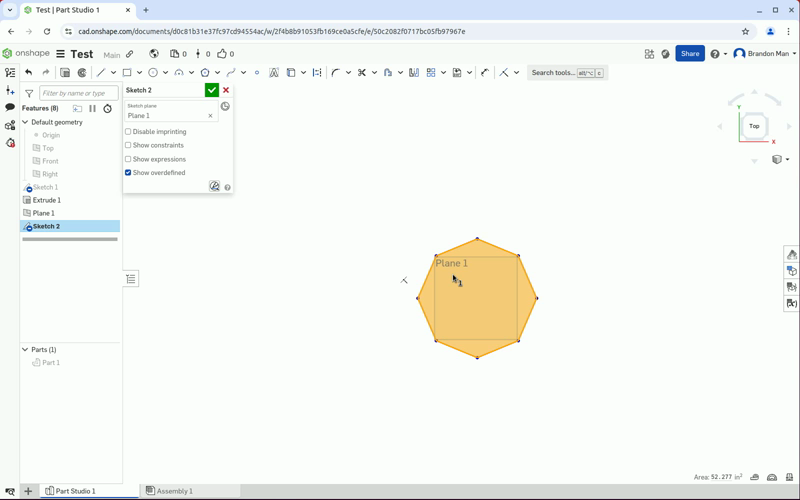
scroll(-6)
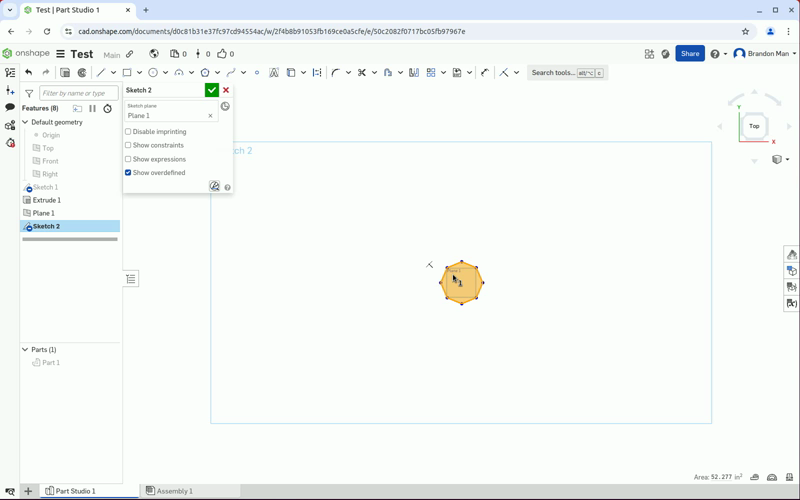
mouse_move(73, 352)
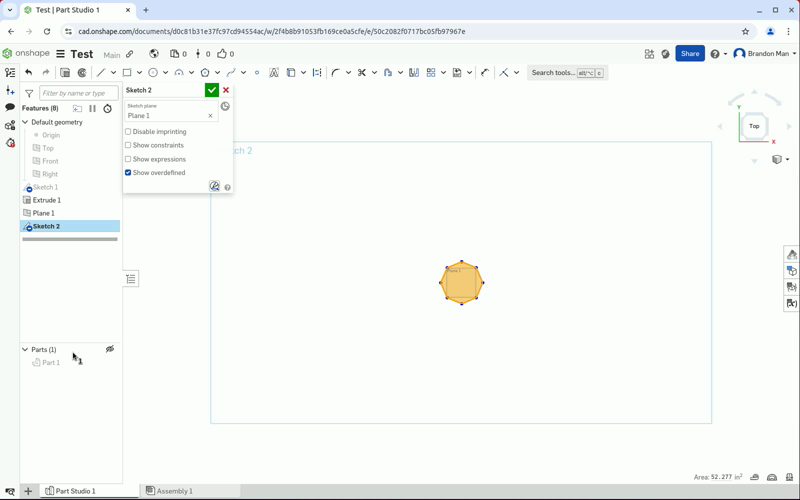
key(shift+y)
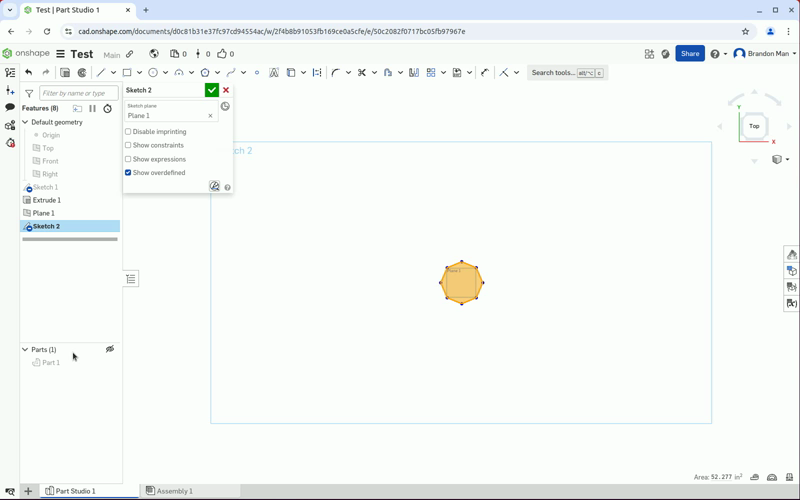
key(shift+e)
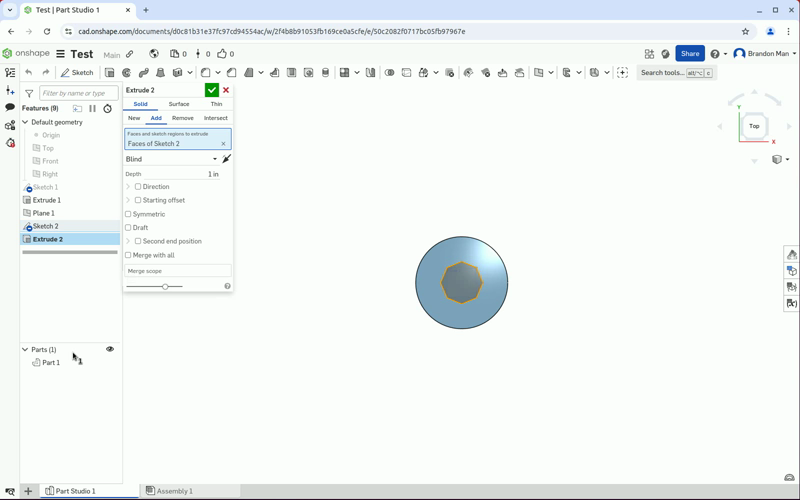
mouse_move(143, 106)
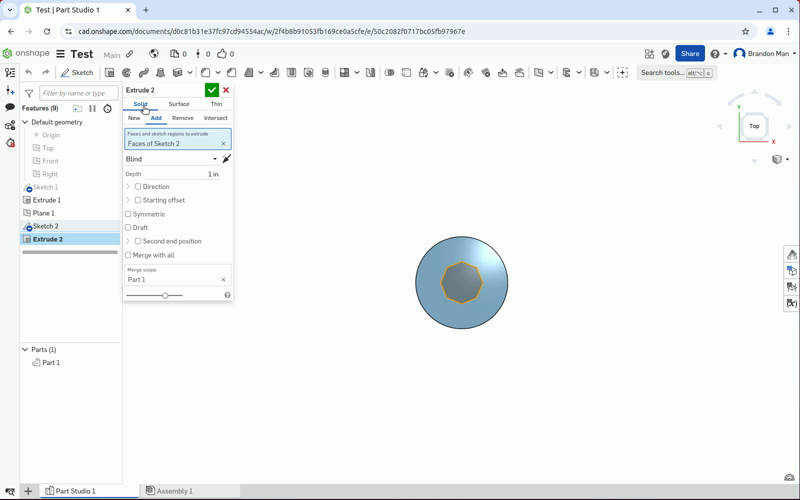
click(143, 106)
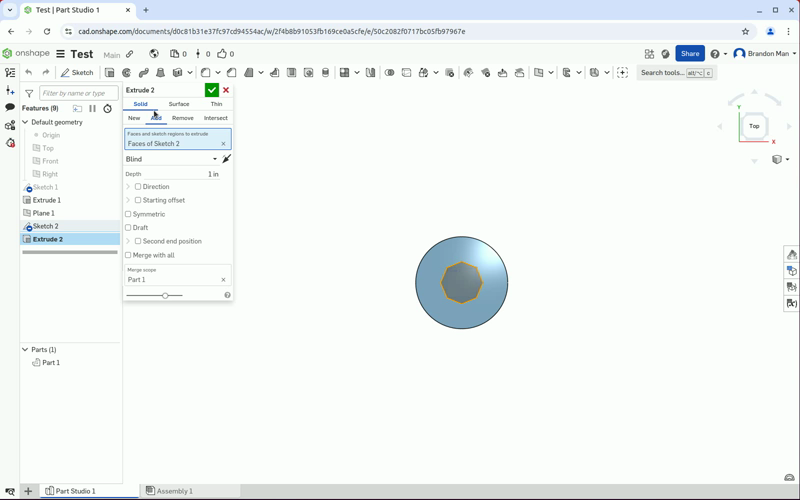
mouse_move(186, 120)
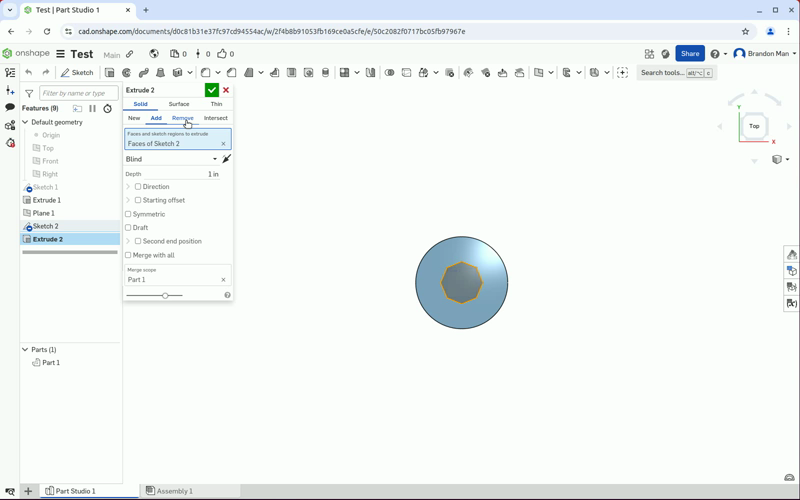
click(186, 120)
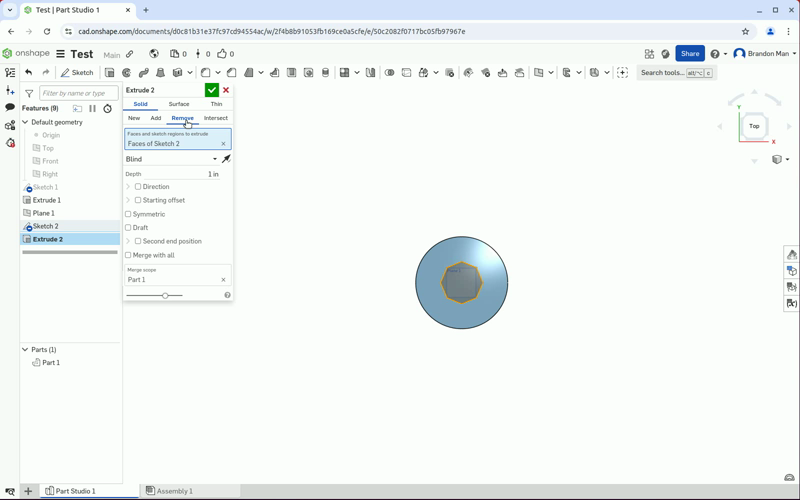
key(tab, 4)
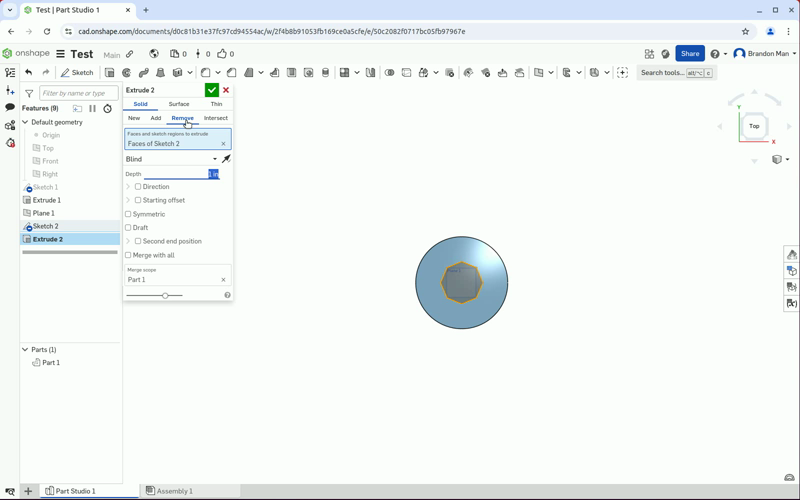
text(7.703)
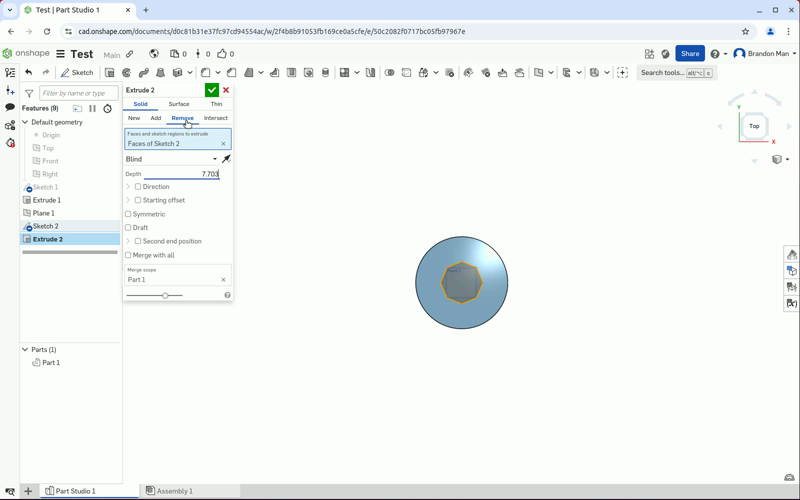
key(tab, 6)
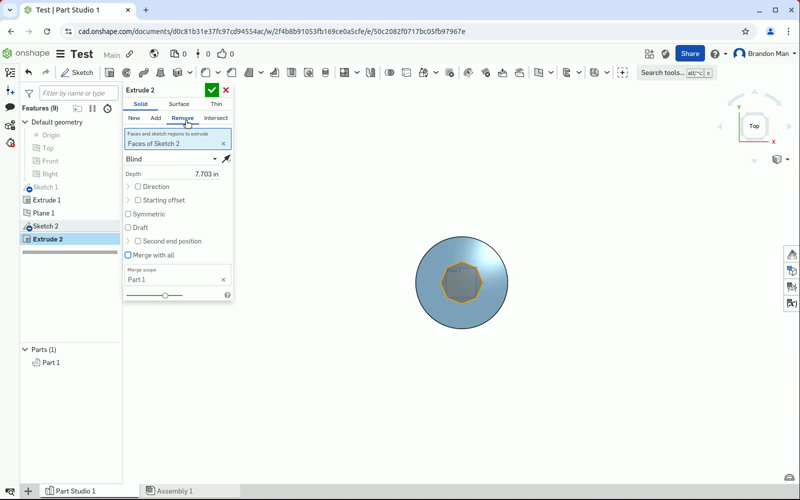
key(space)
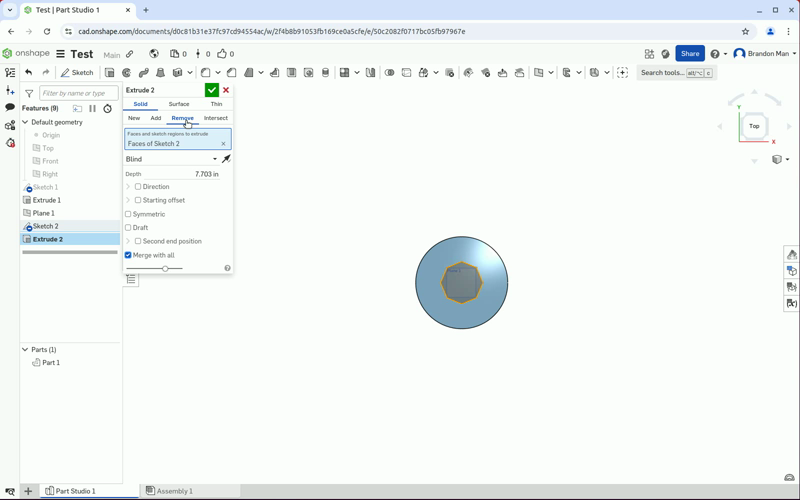
key(enter)
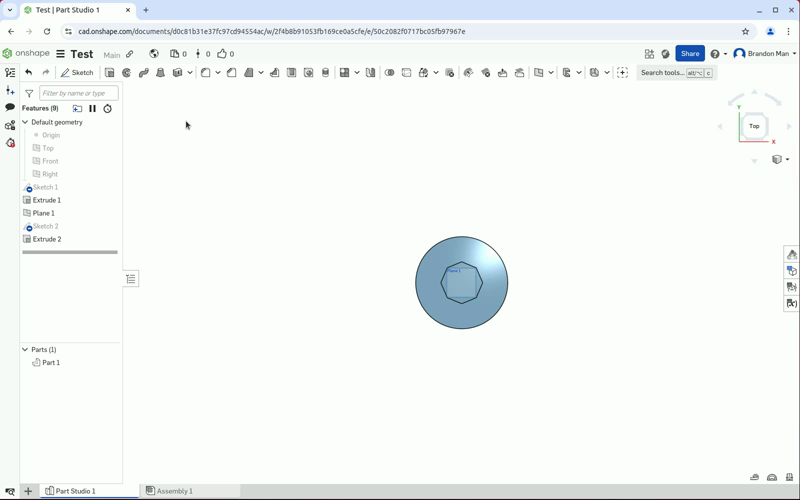
key(shift+h)
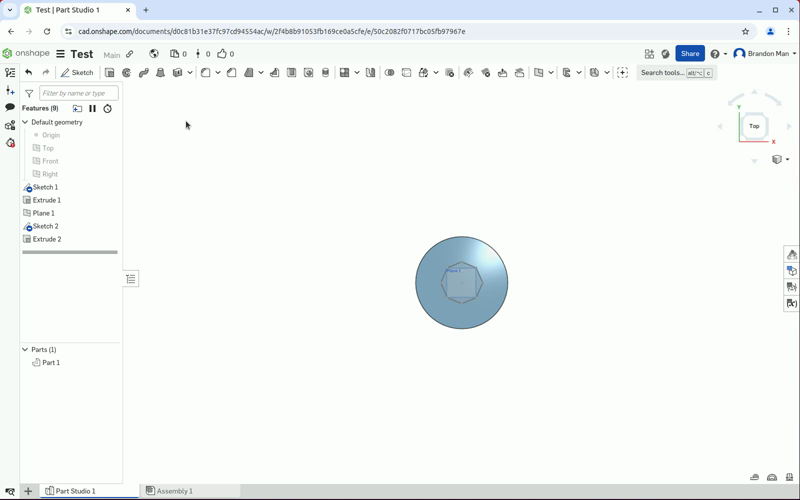
key(shift+h)
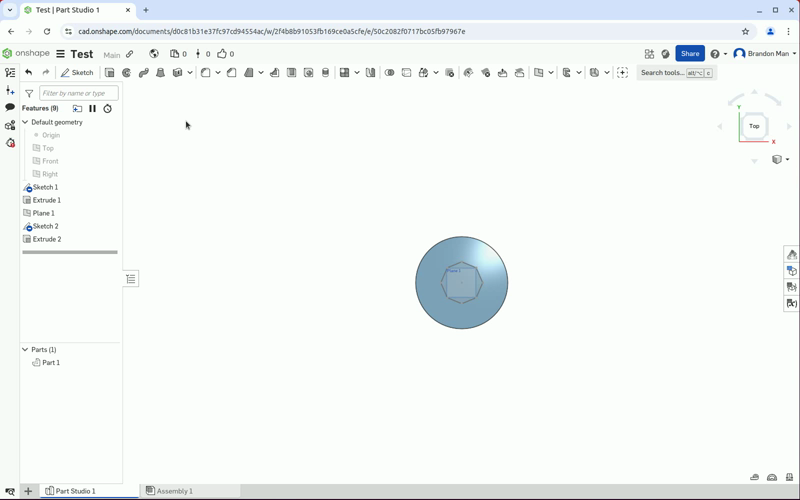
key(shift+7)
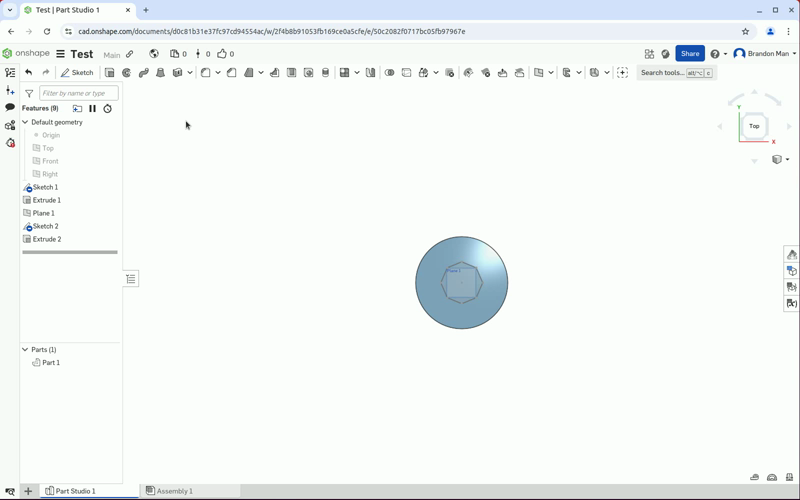
key(up, 3)
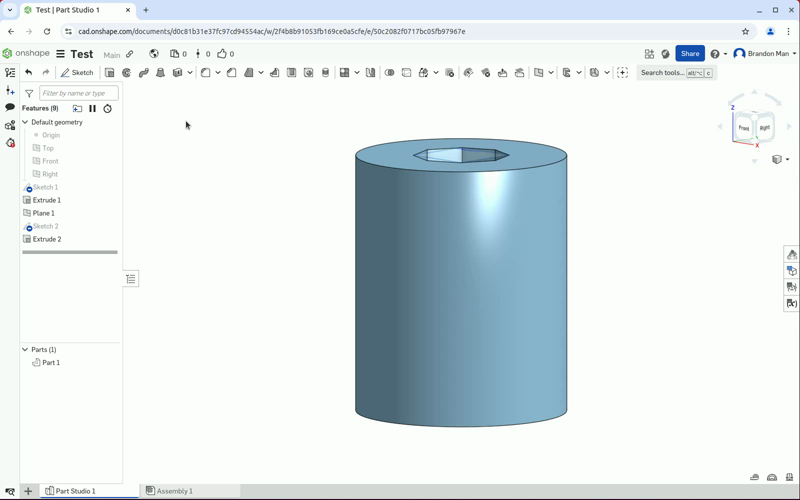
key(left, 3)
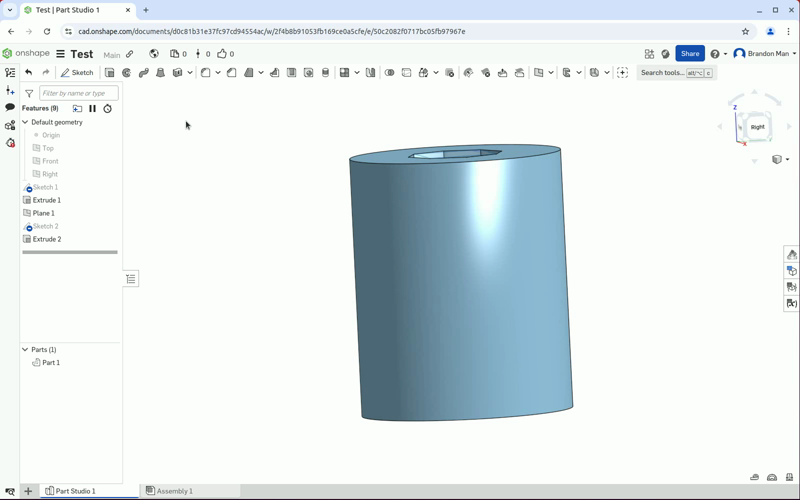
key(right, 3)
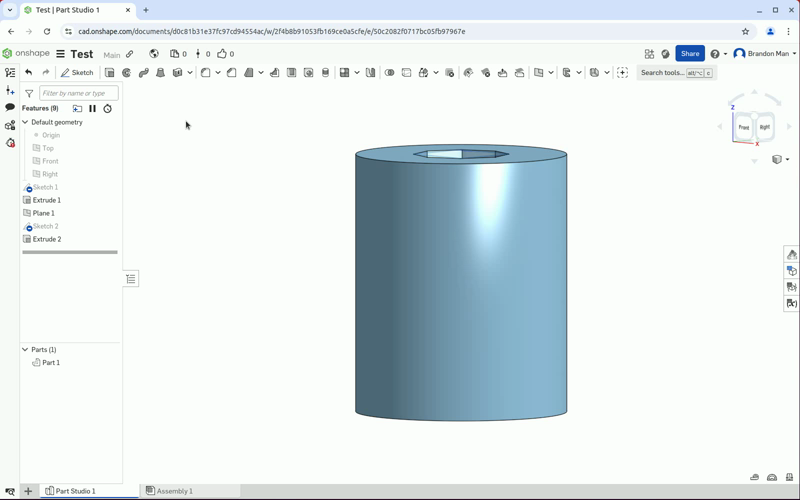
key(down, 3)
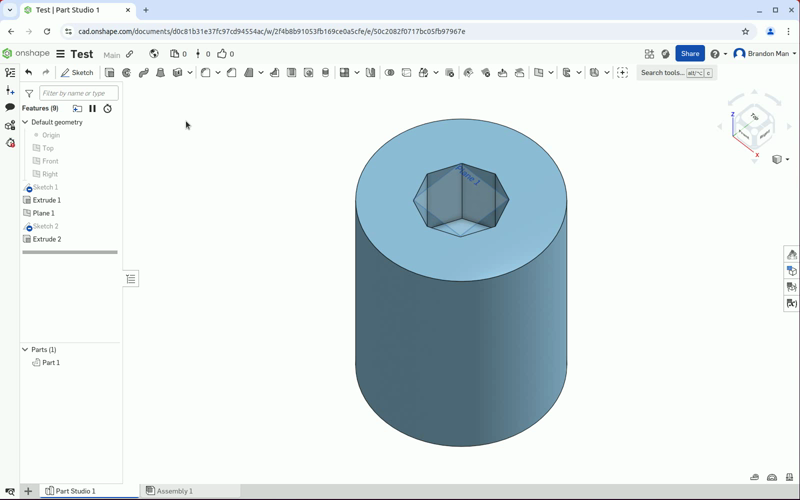
mouse_move(73, 189)
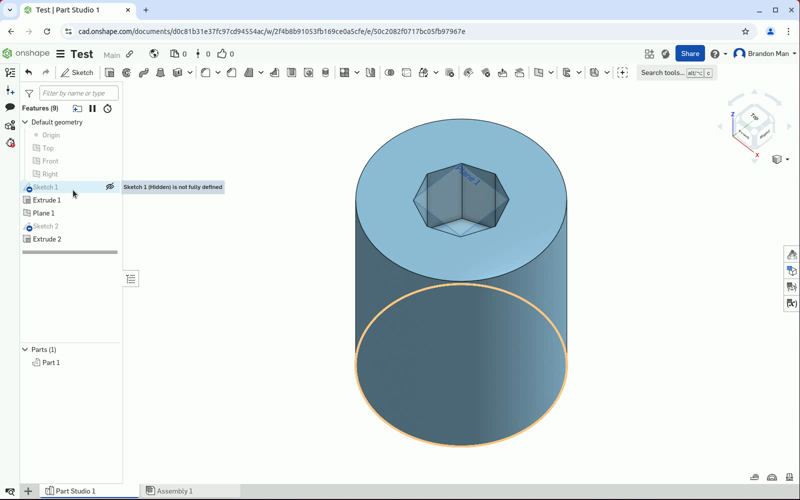
click(73, 189)